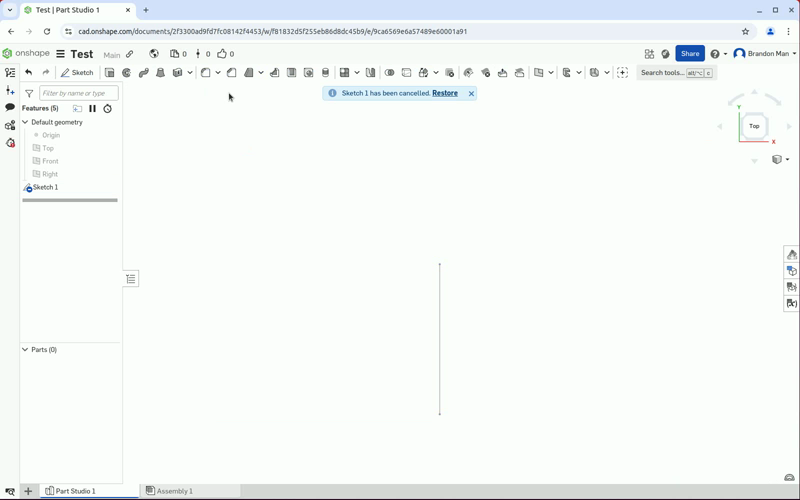
key(shift+h)
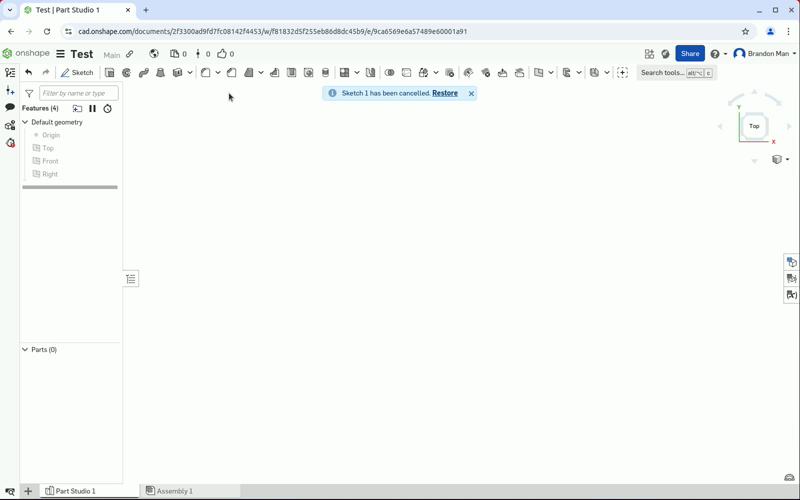
mouse_move(73, 352)
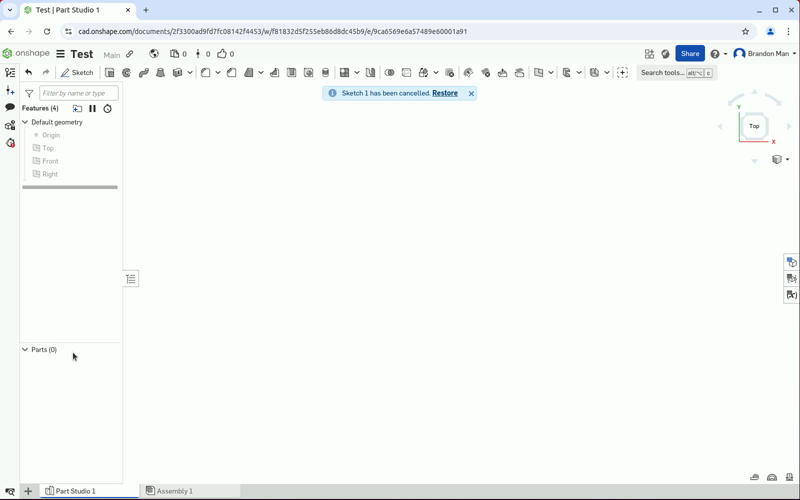
key(y)
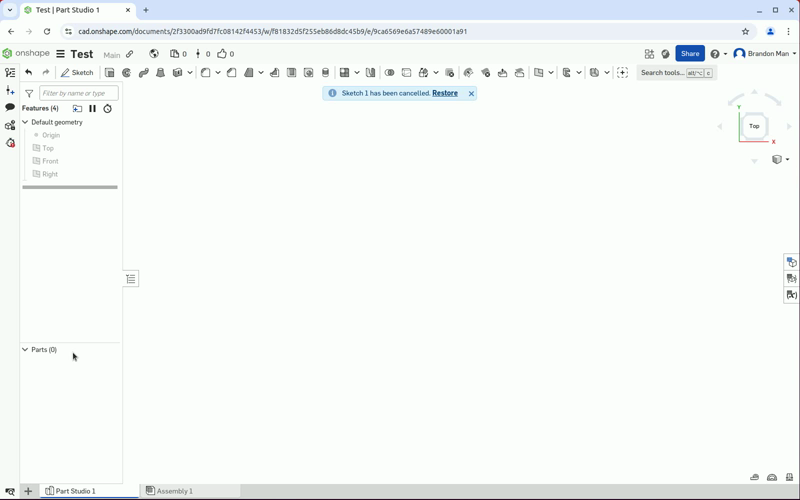
key(shift+p)
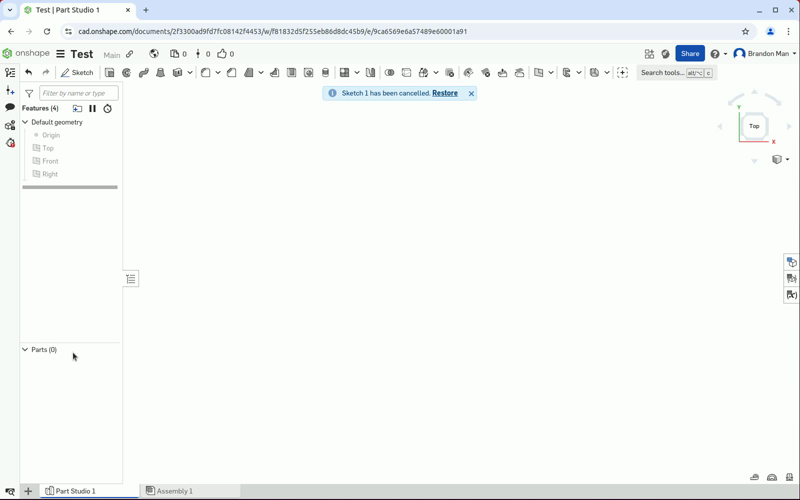
key(space)
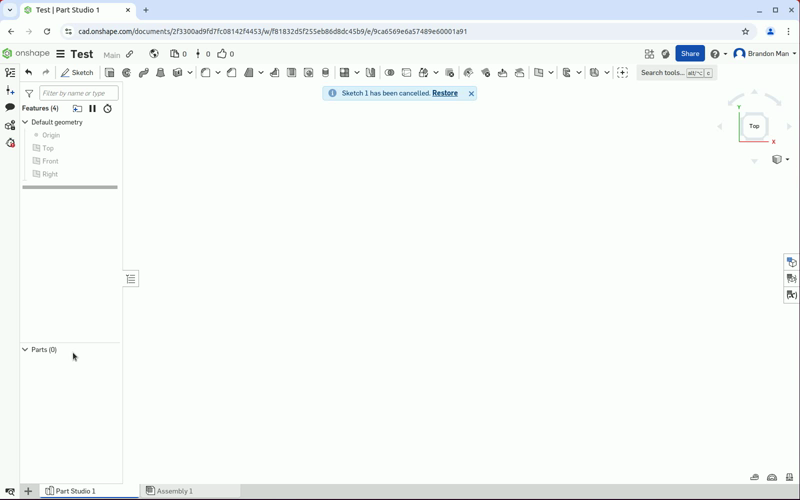
key_down(shift)
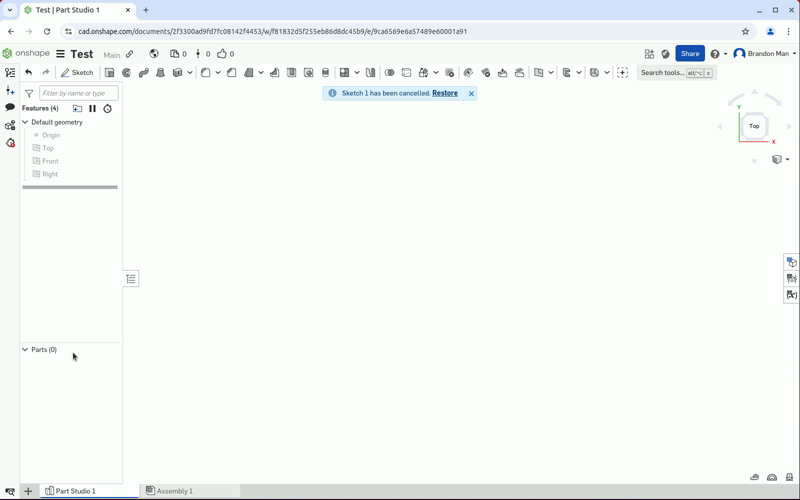
key(up)
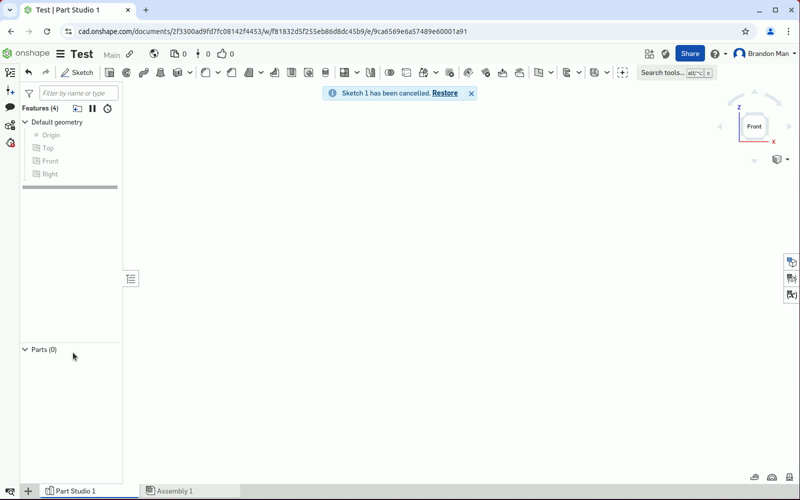
key_up(shift)
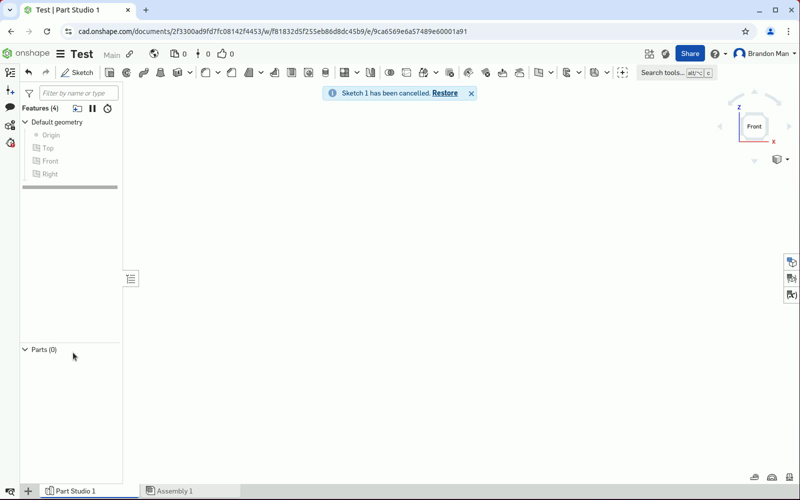
key(space)
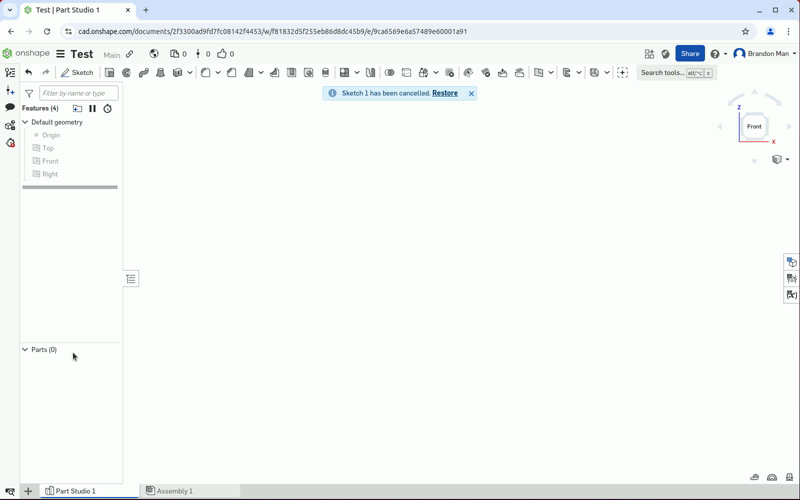
key_down(shift)
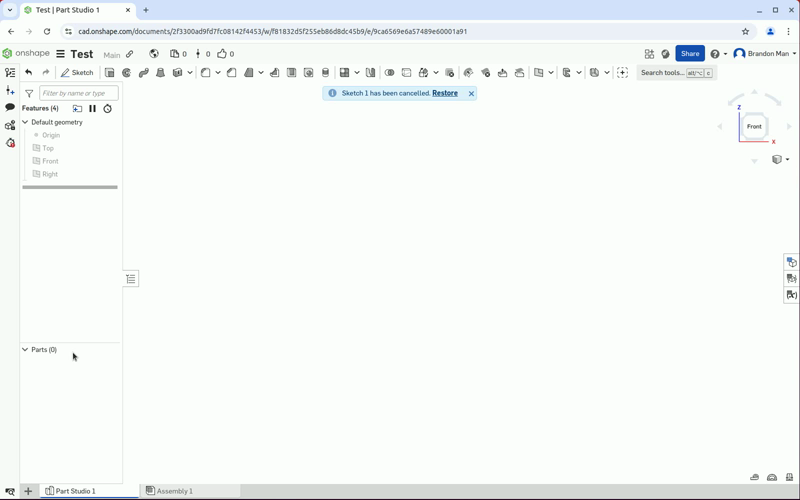
key(left)
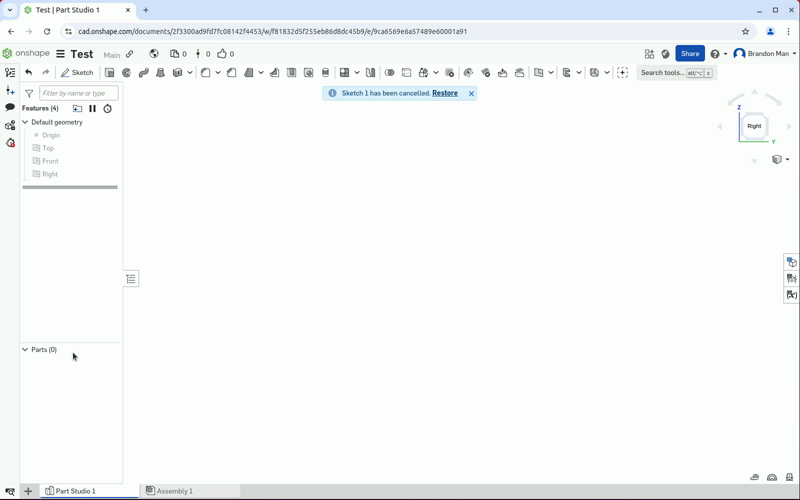
key_up(shift)
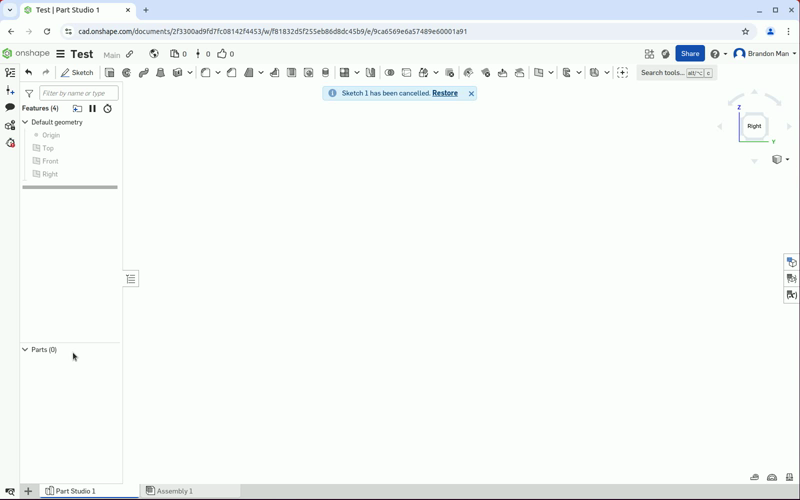
mouse_move(73, 352)
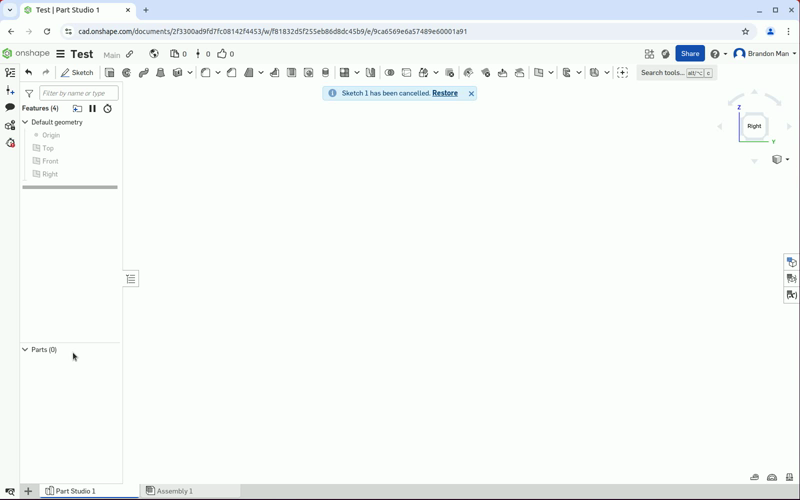
key(shift+y)
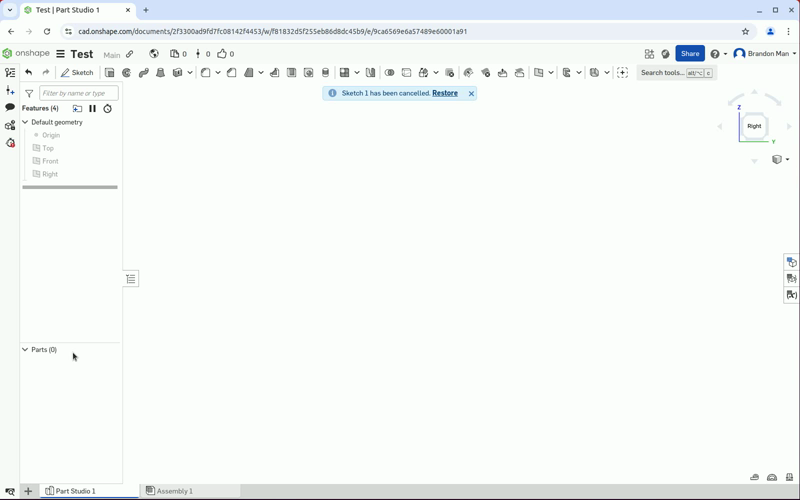
key(shift+s)
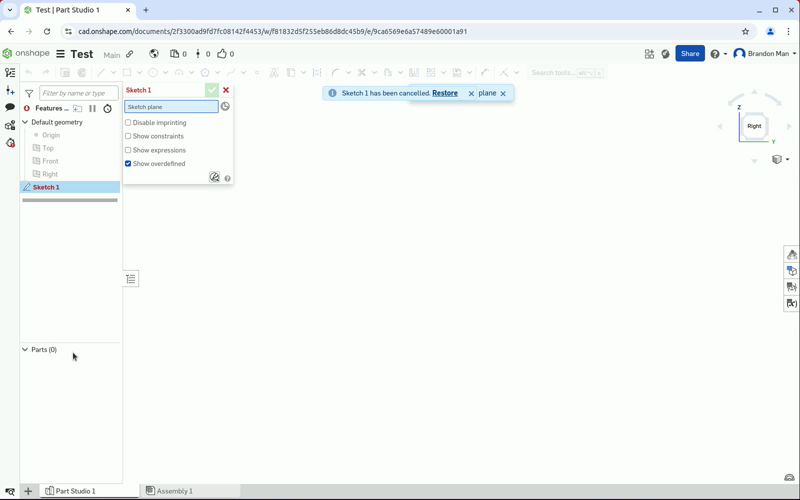
mouse_move(73, 176)
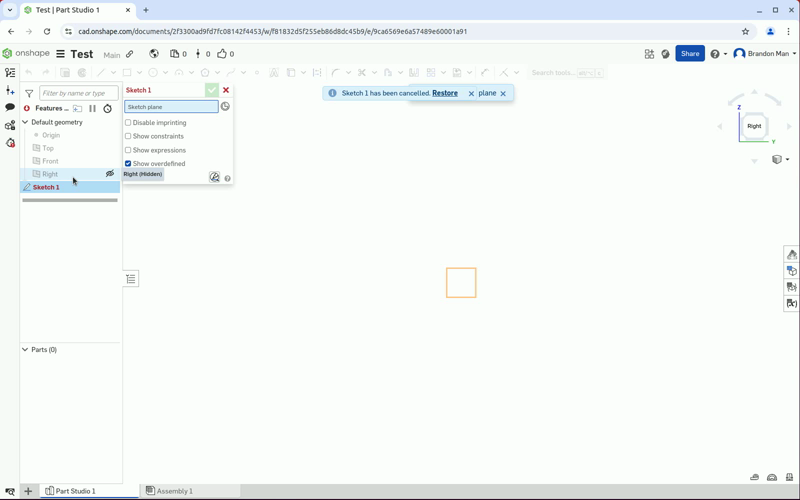
click(73, 176)
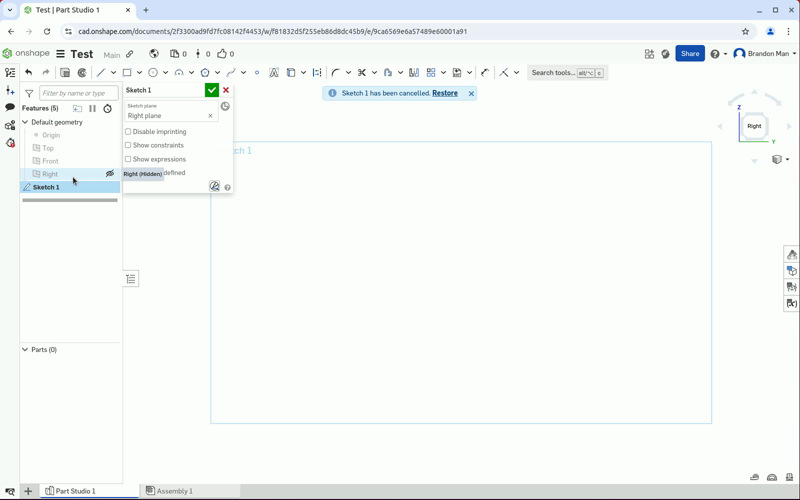
mouse_move(73, 352)
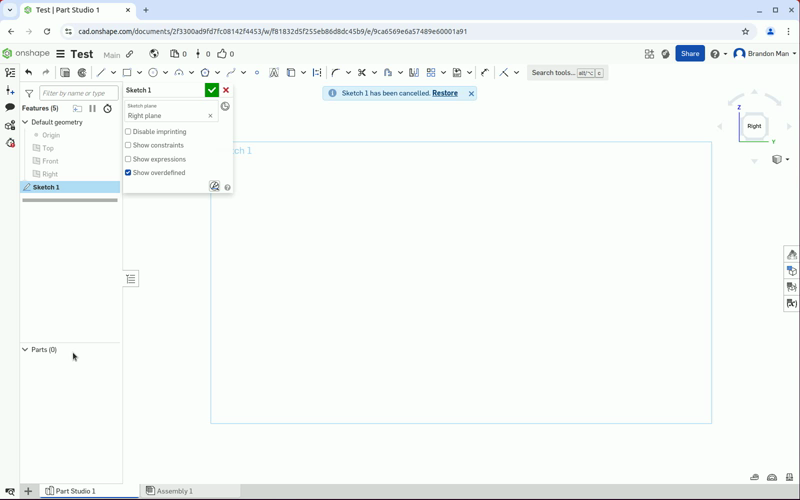
key(y)
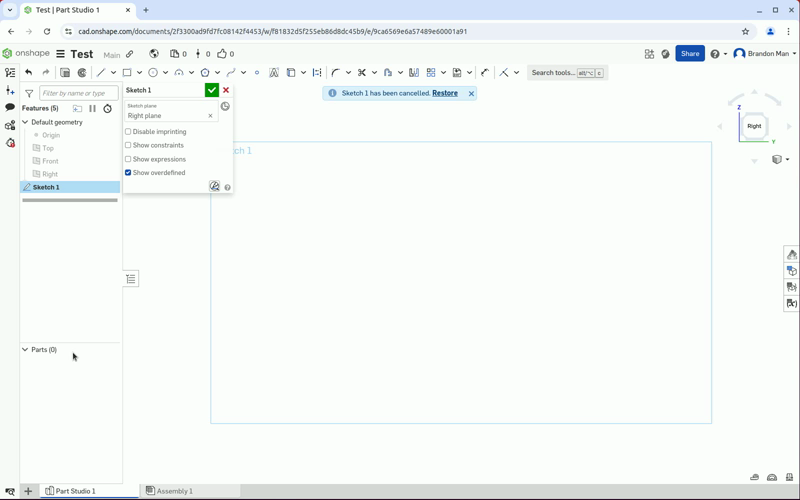
key(c)
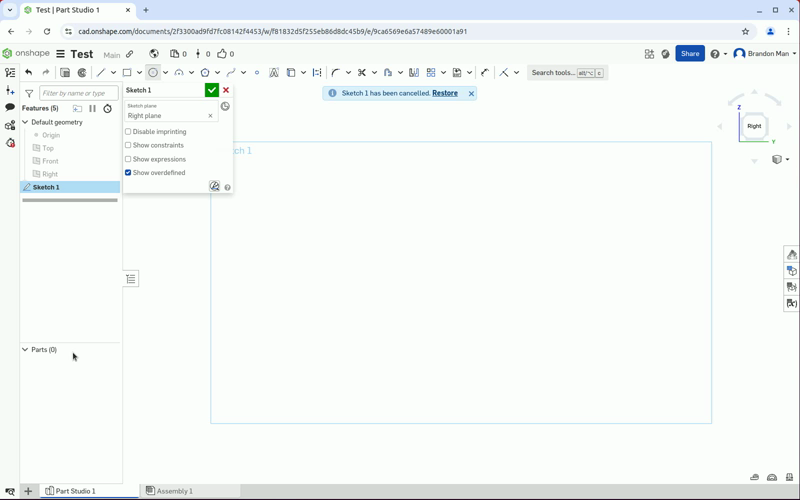
key_down(shift)
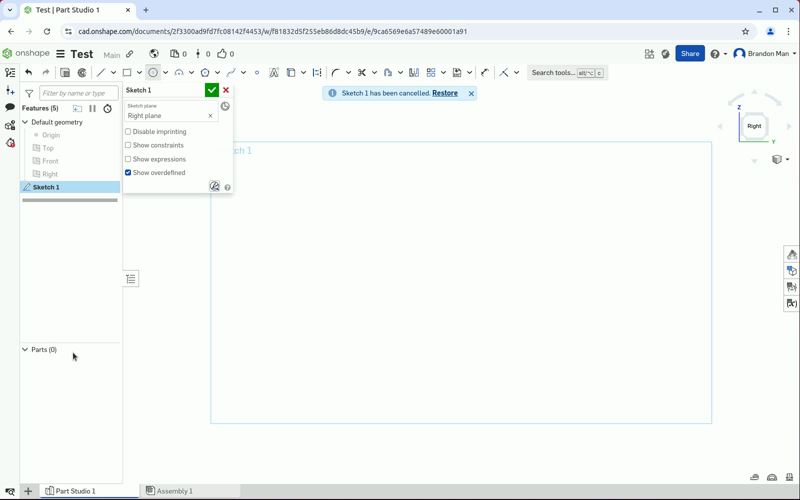
mouse_move(460, 282)
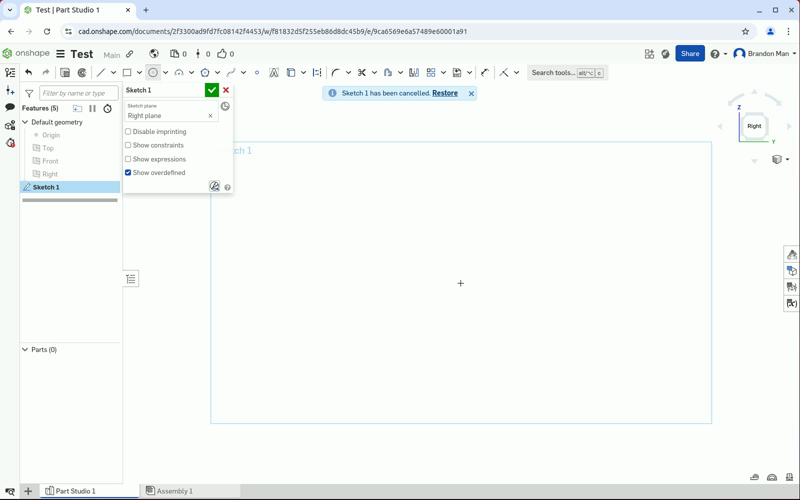
click(460, 282)
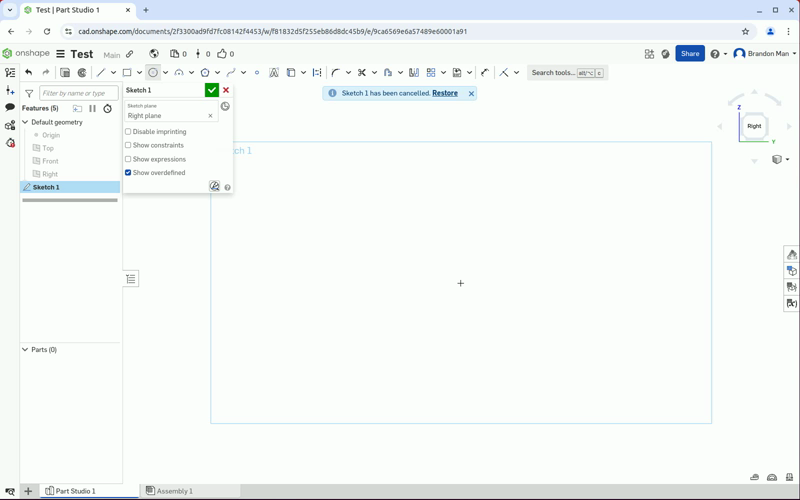
key_up(shift)
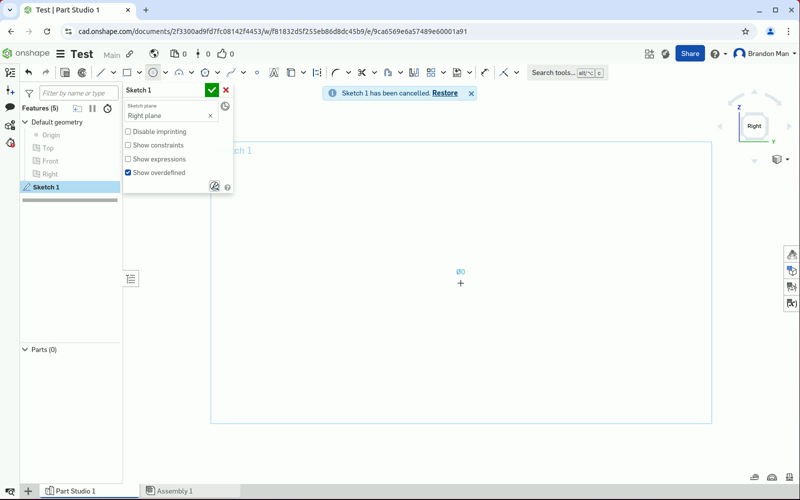
mouse_move(472, 282)
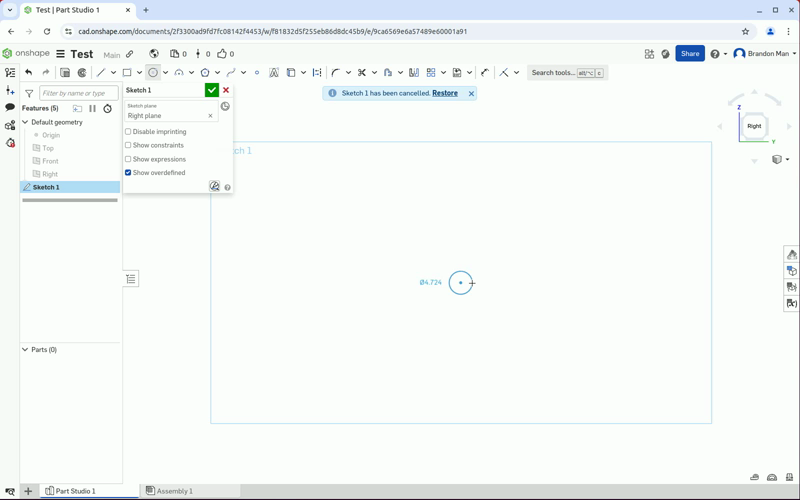
click(472, 282)
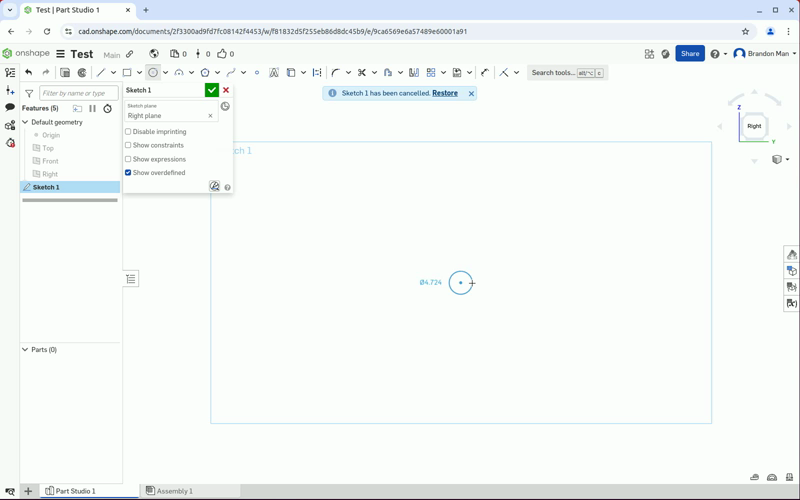
key(esc)
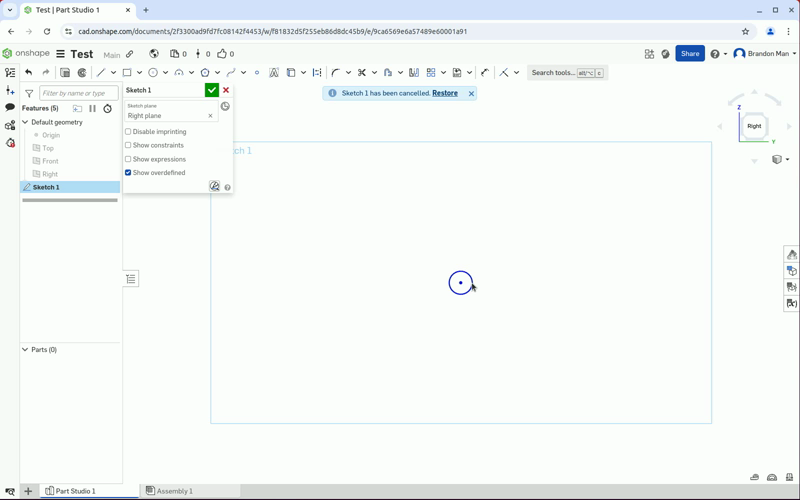
key(c)
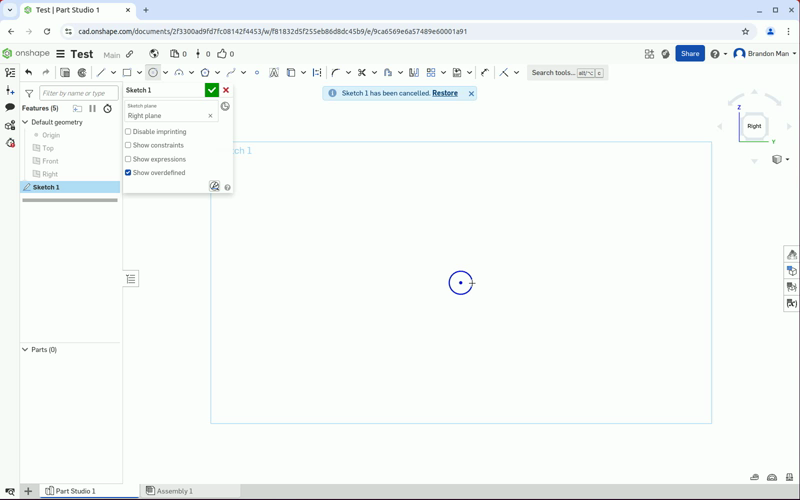
key_down(shift)
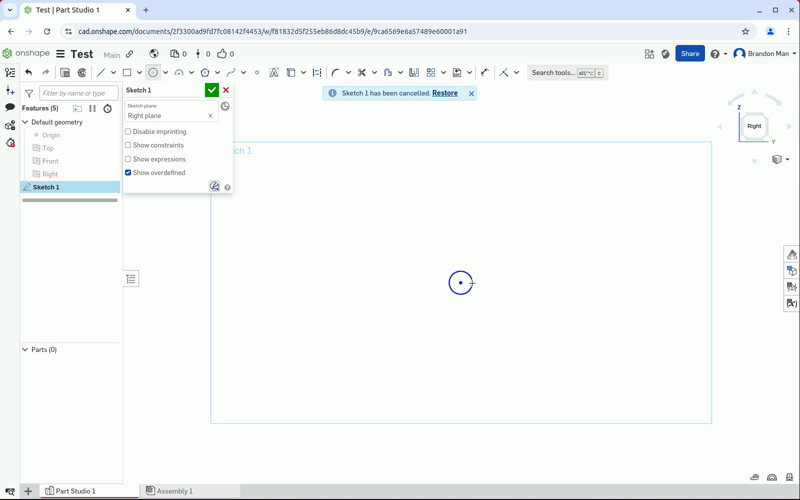
mouse_move(460, 282)
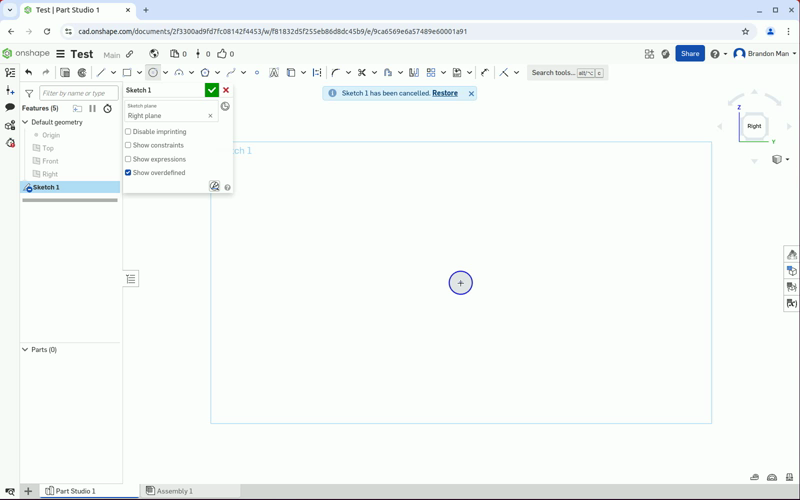
click(460, 282)
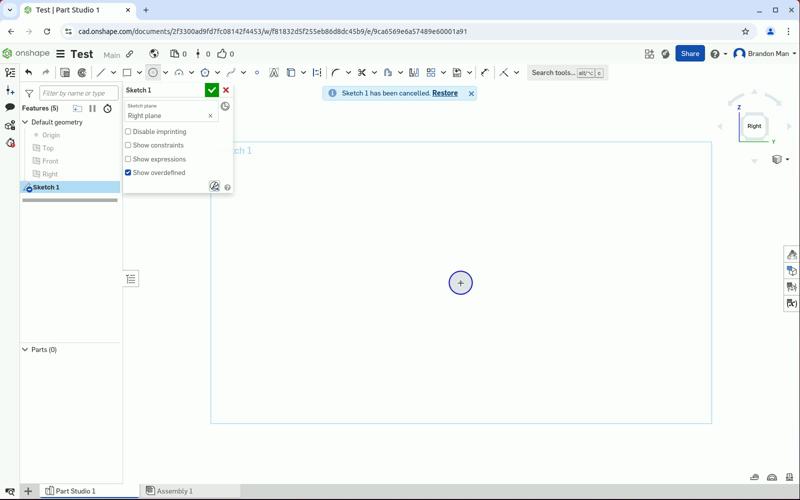
key_up(shift)
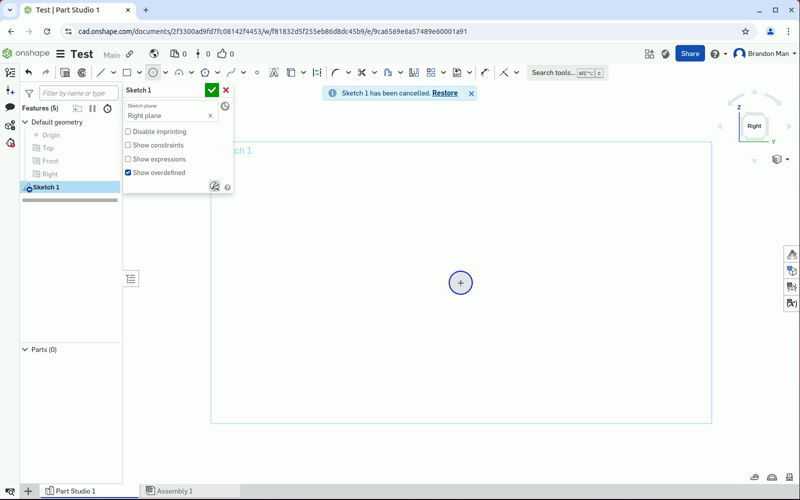
mouse_move(469, 282)
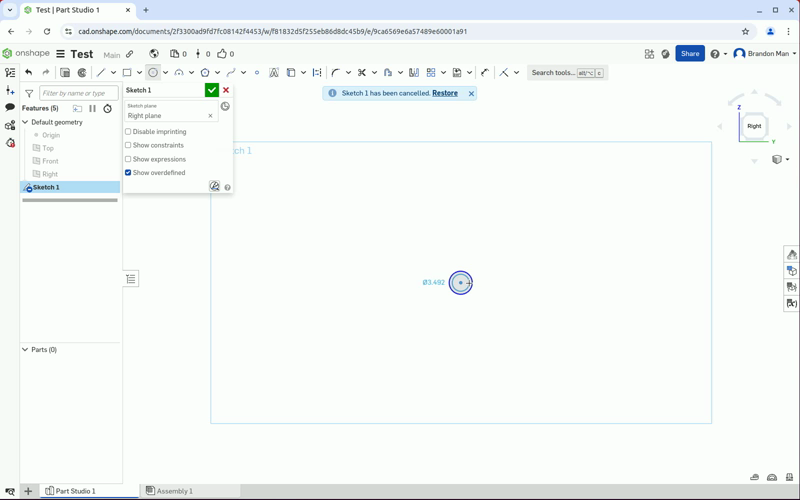
scroll(6)
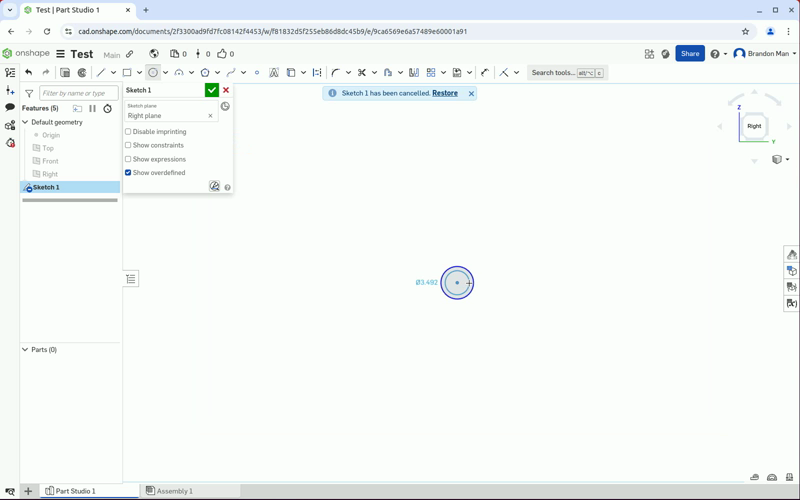
scroll(6)
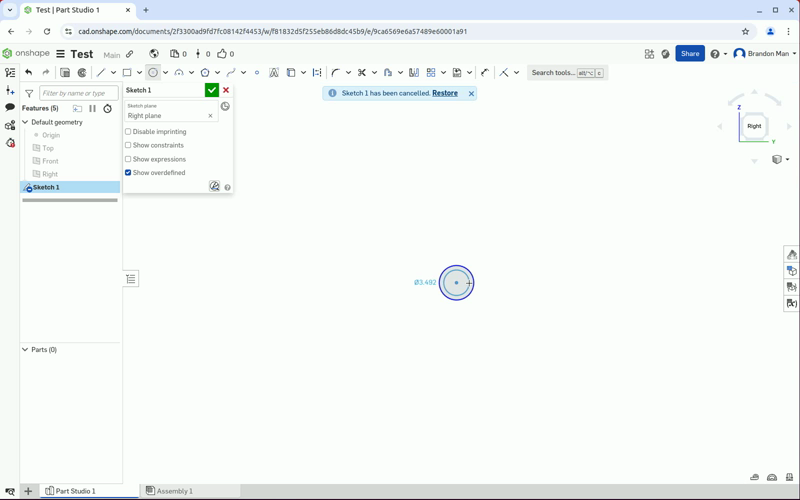
scroll(6)
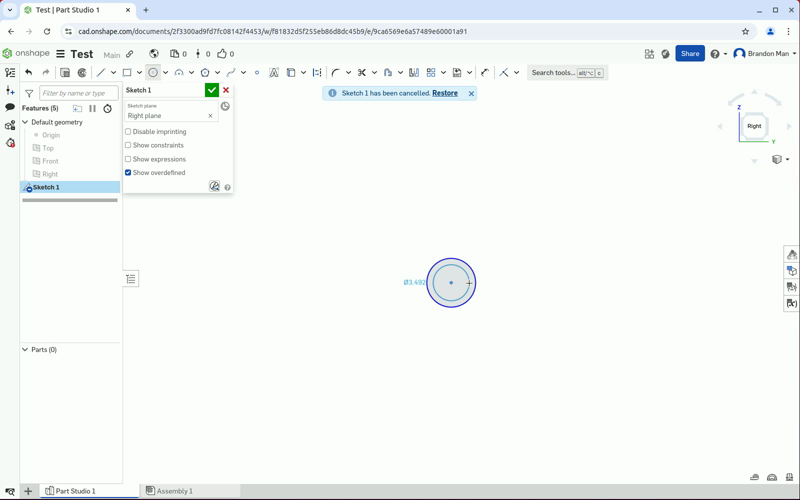
scroll(6)
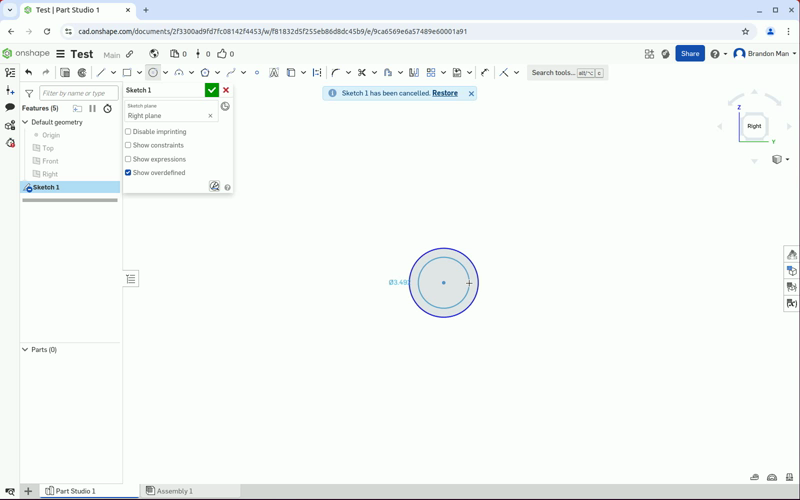
scroll(6)
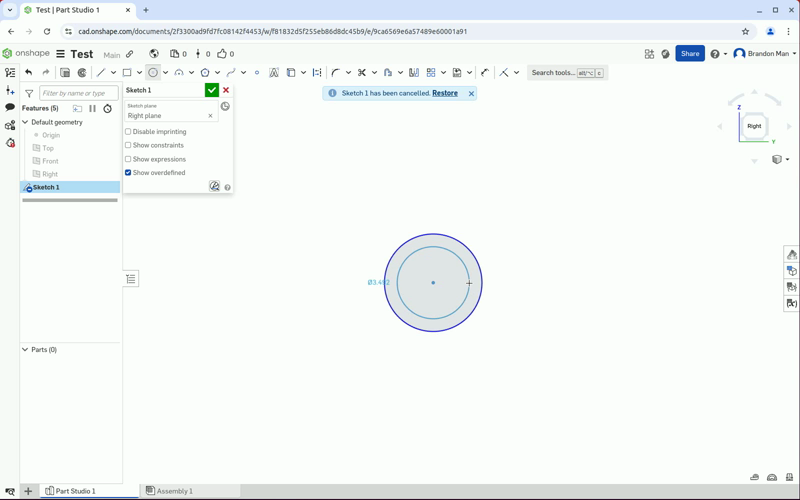
scroll(6)
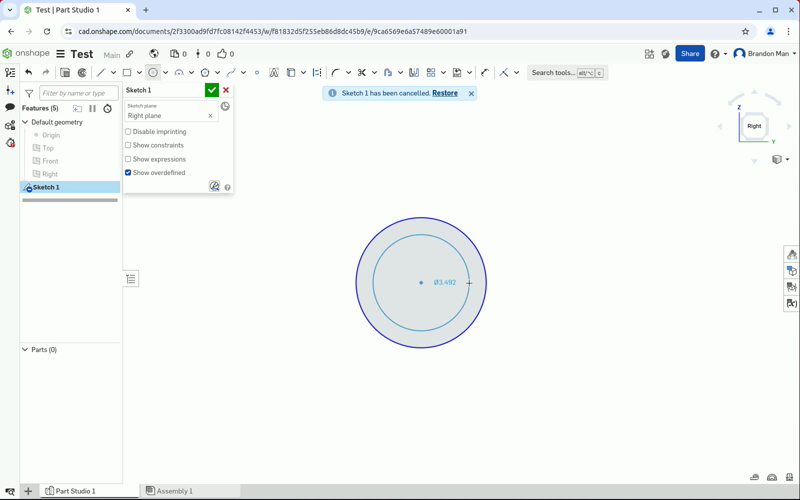
scroll(6)
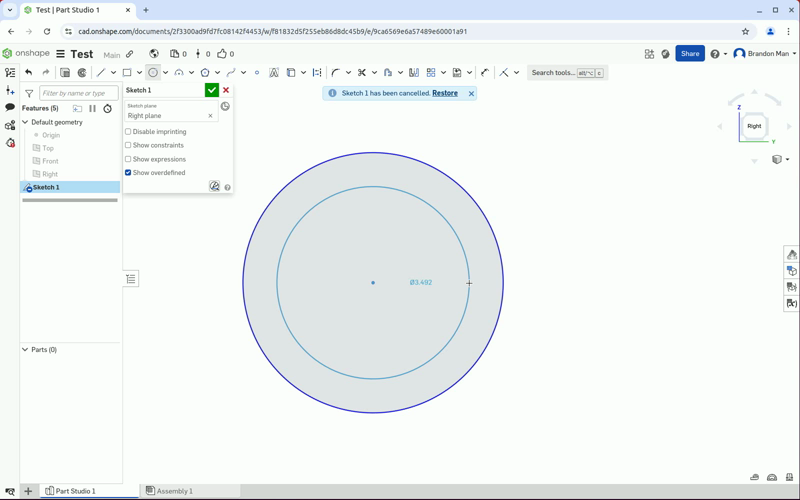
click(469, 282)
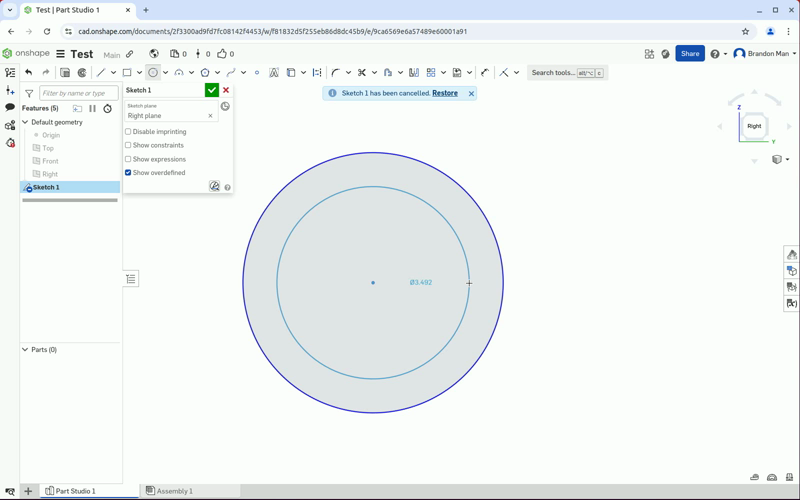
scroll(-6)
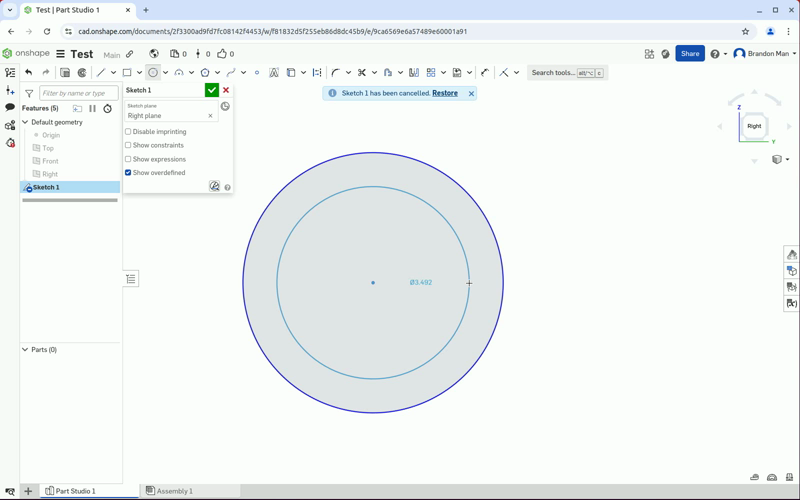
scroll(-6)
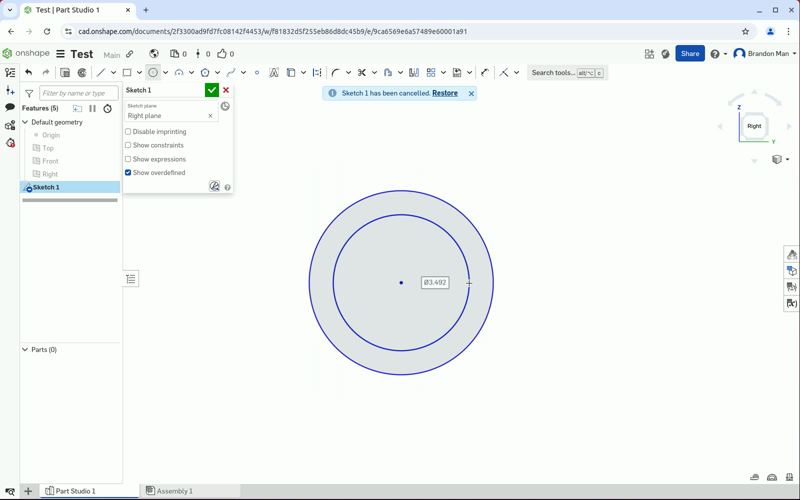
scroll(-6)
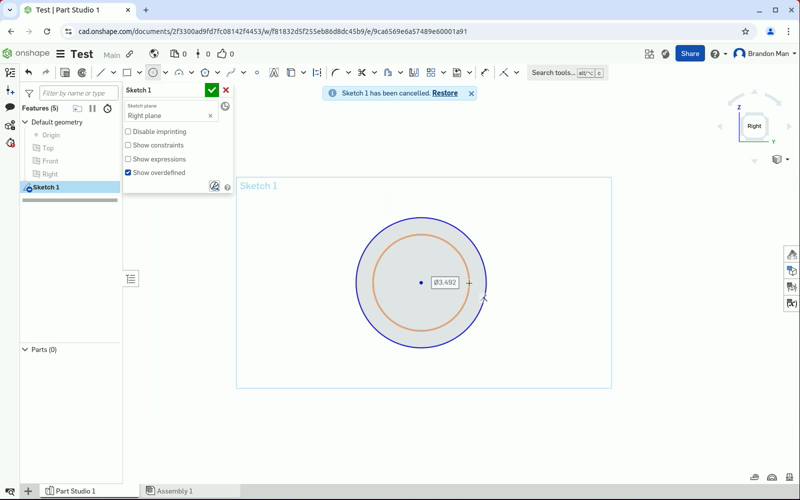
scroll(-6)
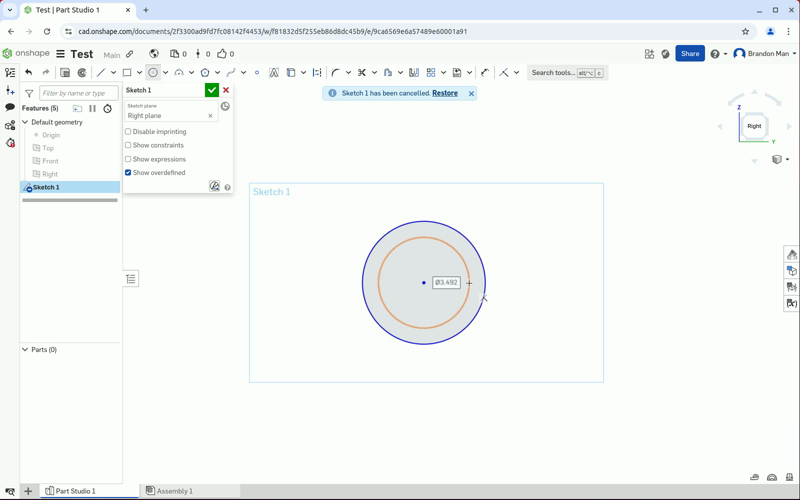
scroll(-6)
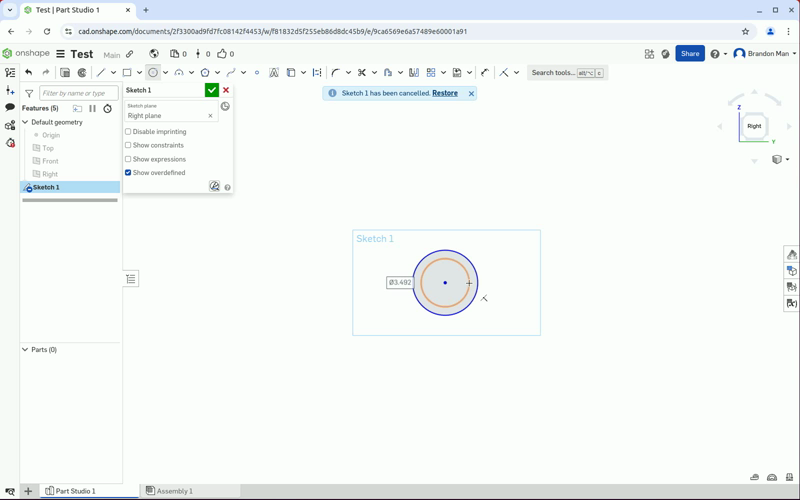
scroll(-6)
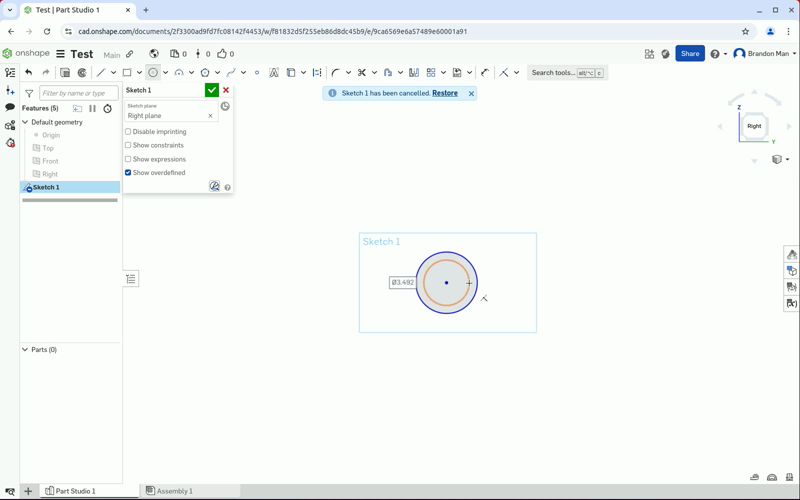
scroll(-6)
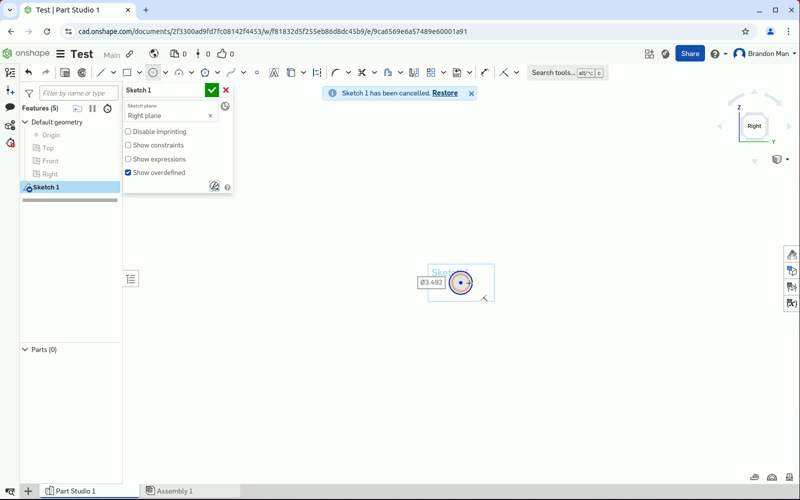
key(esc)
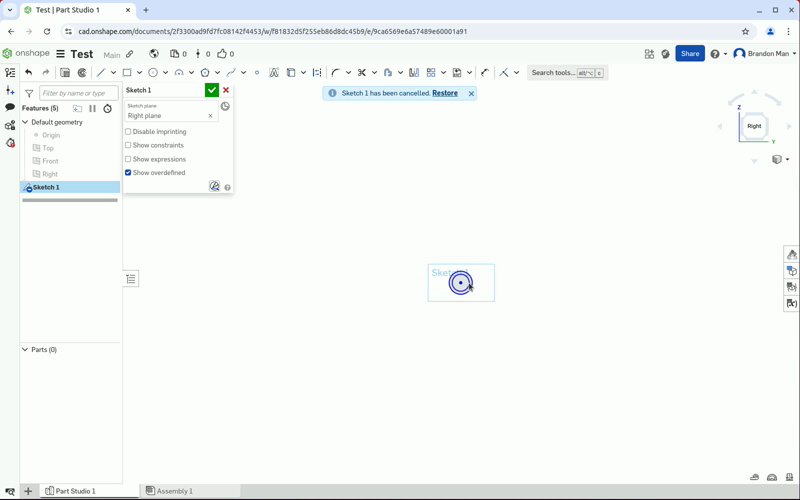
mouse_move(466, 275)
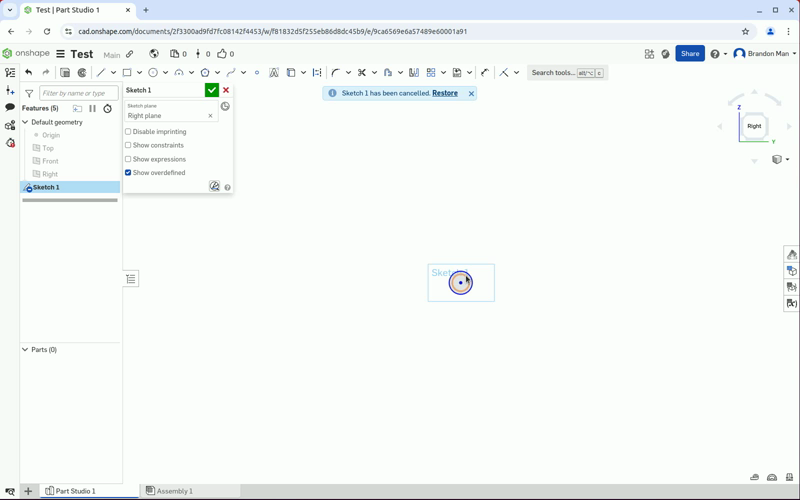
scroll(6)
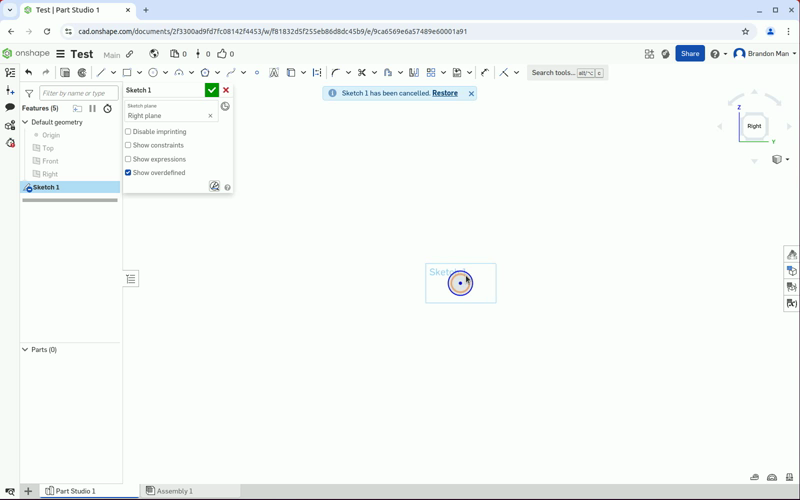
scroll(6)
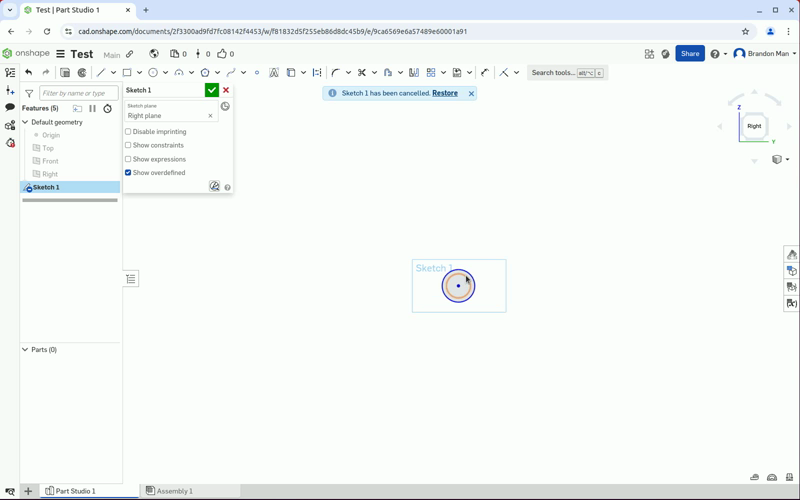
scroll(6)
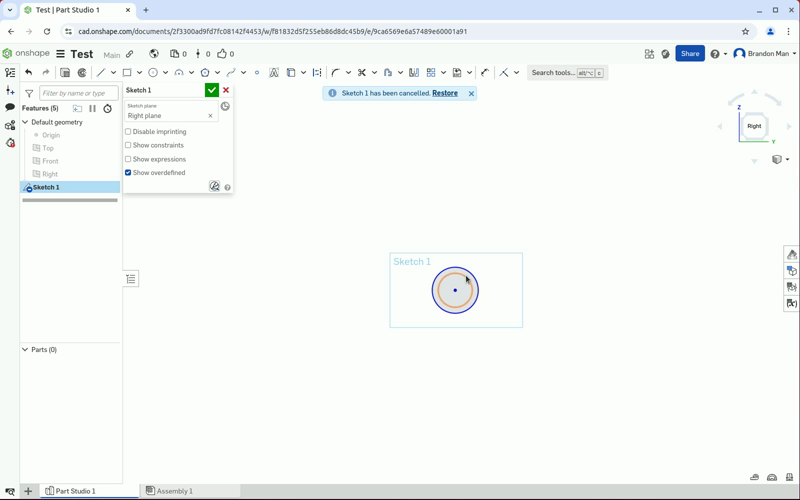
scroll(6)
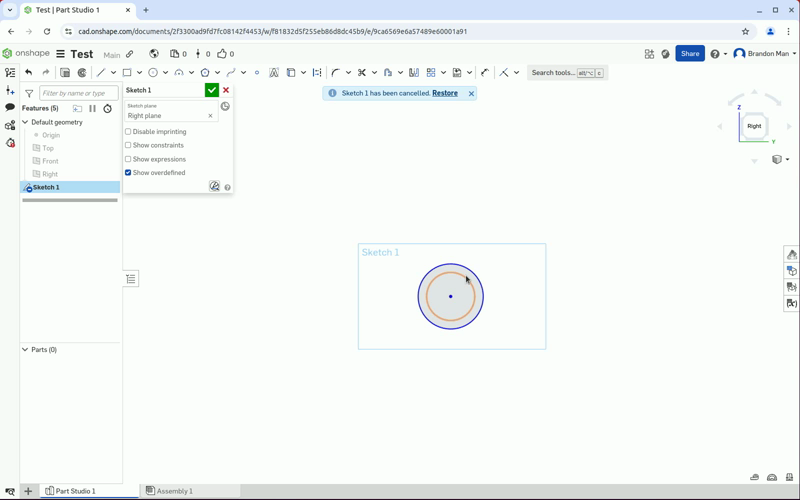
scroll(6)
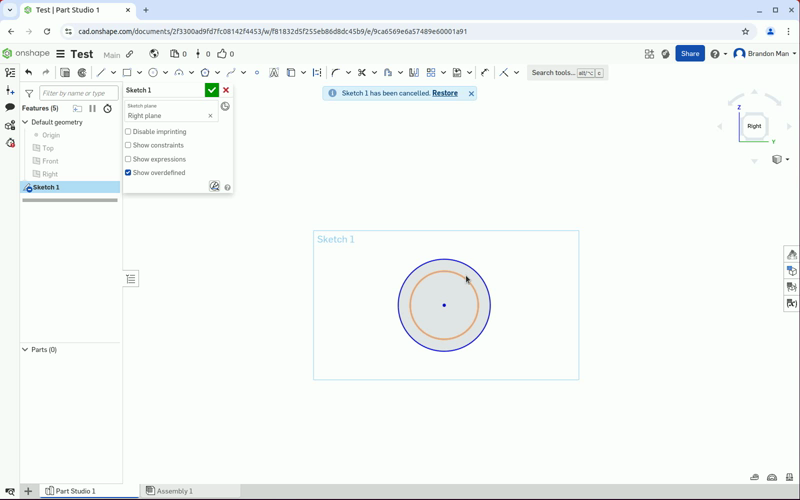
scroll(6)
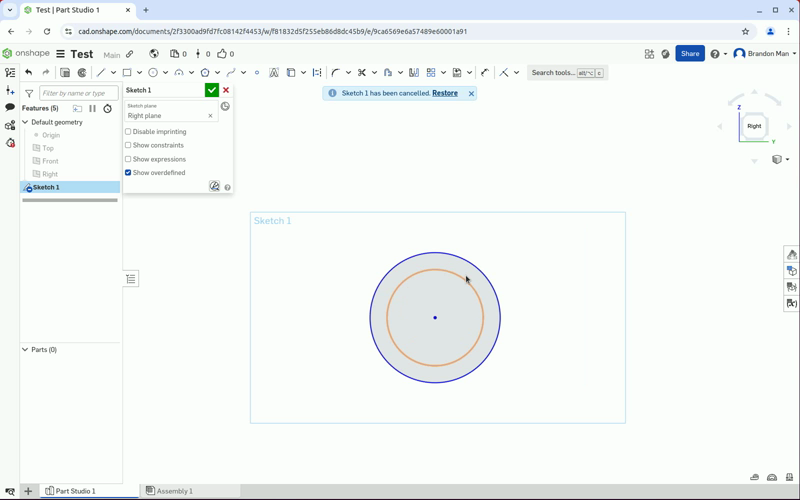
scroll(6)
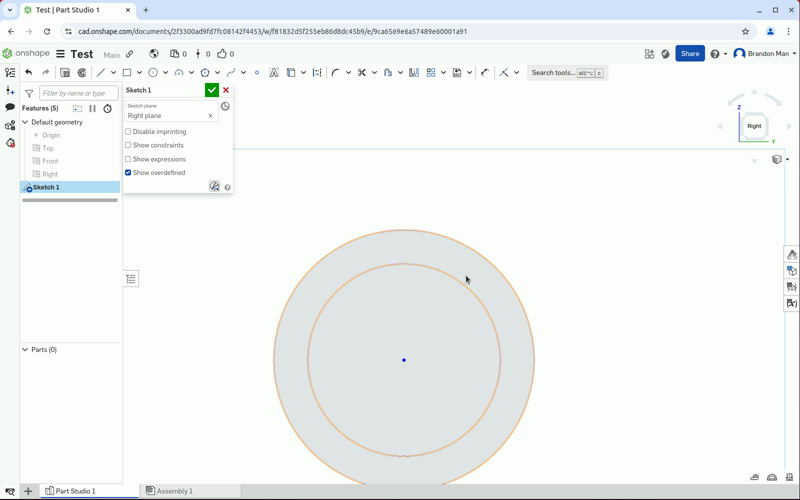
click(466, 275)
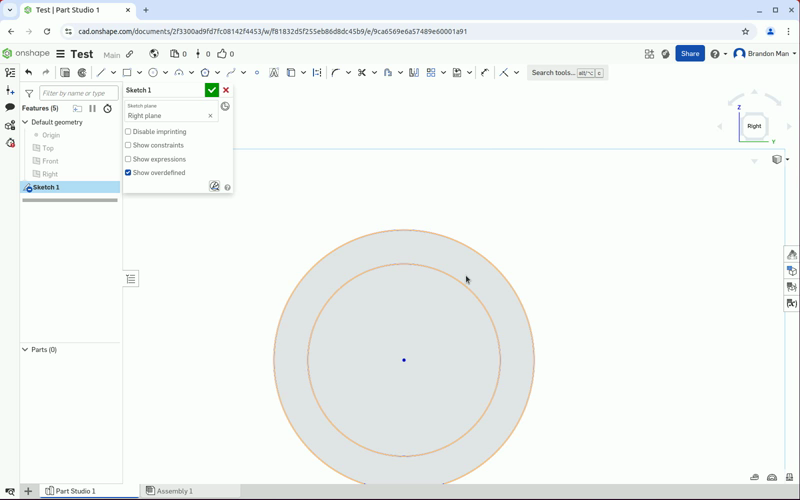
scroll(-6)
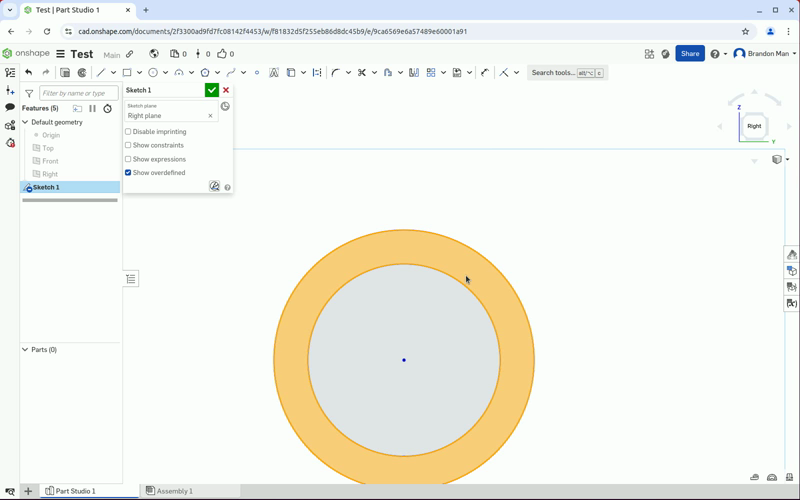
scroll(-6)
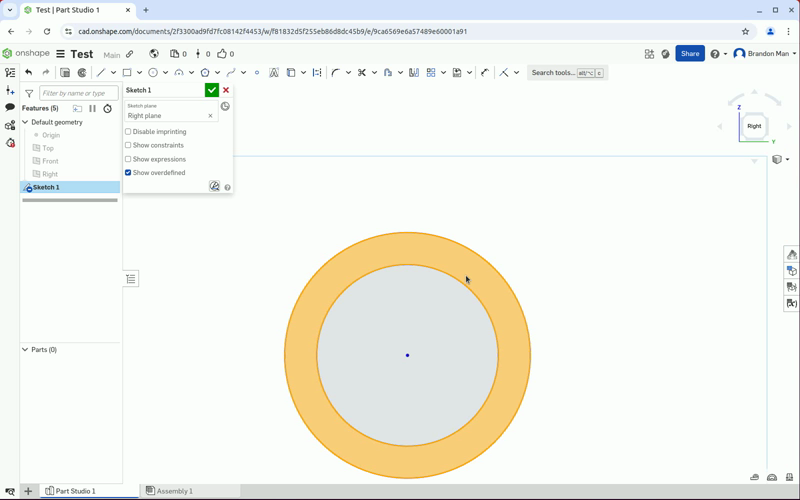
scroll(-6)
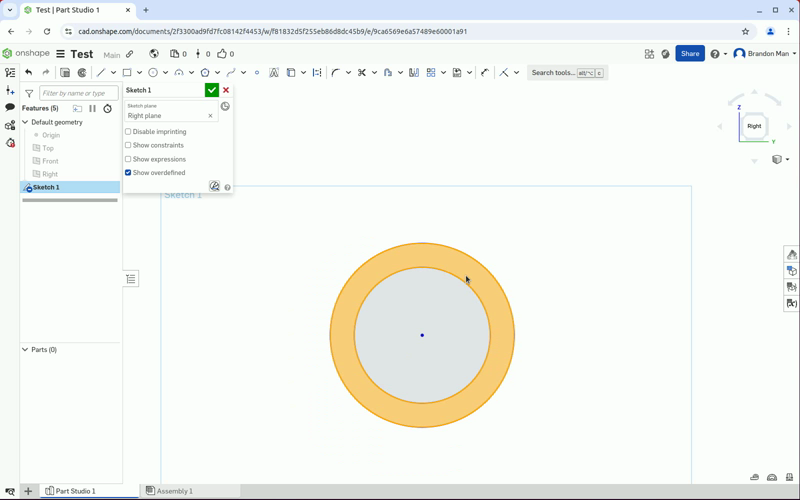
scroll(-6)
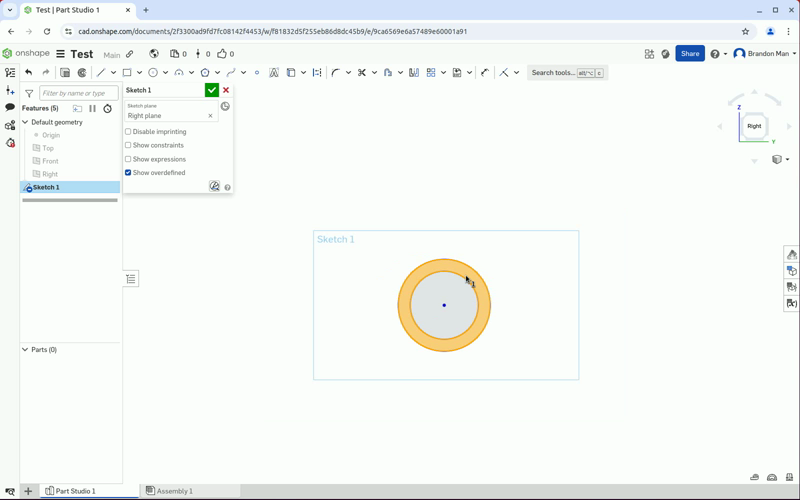
scroll(-6)
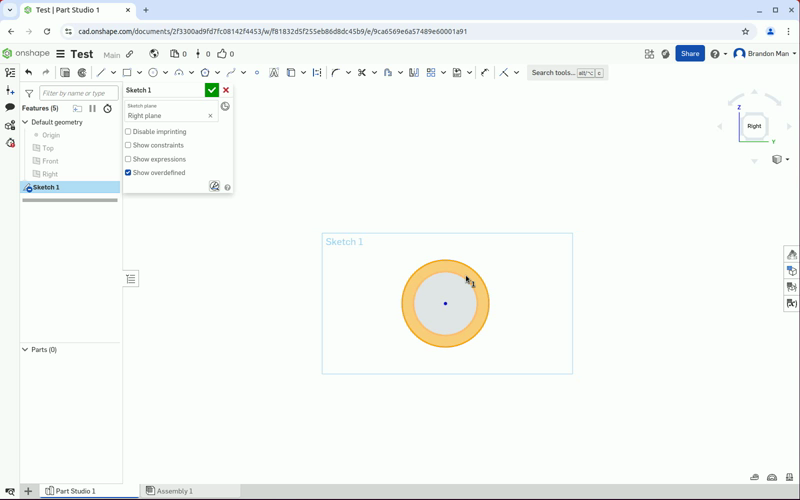
scroll(-6)
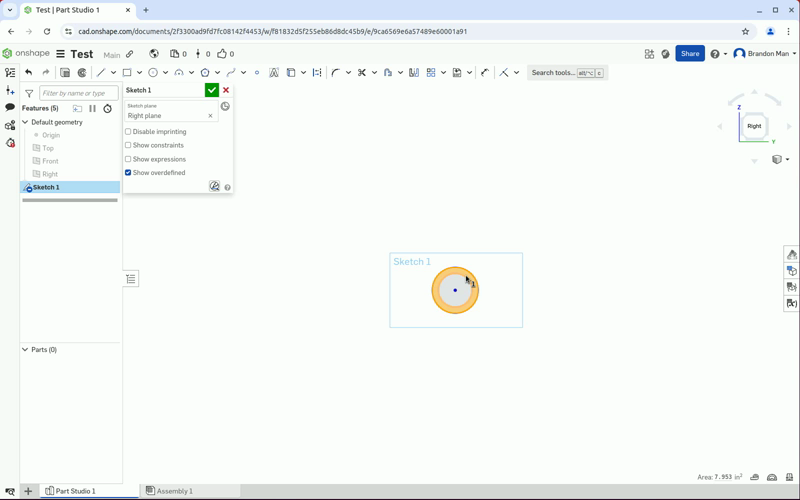
scroll(-6)
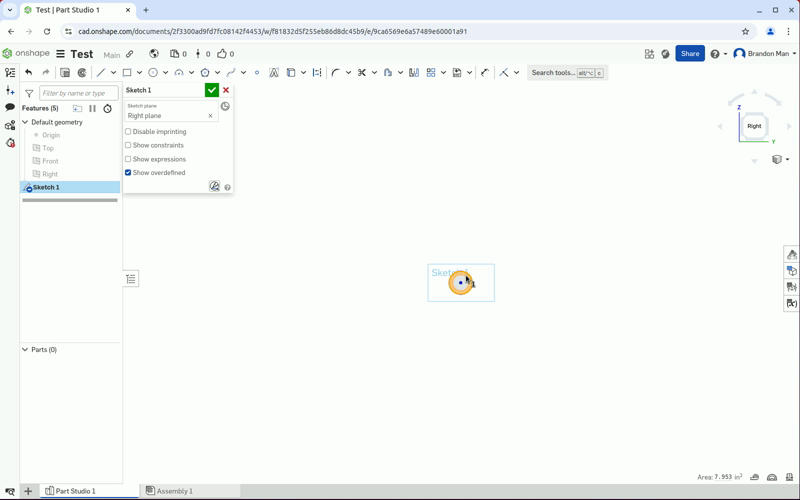
mouse_move(73, 352)
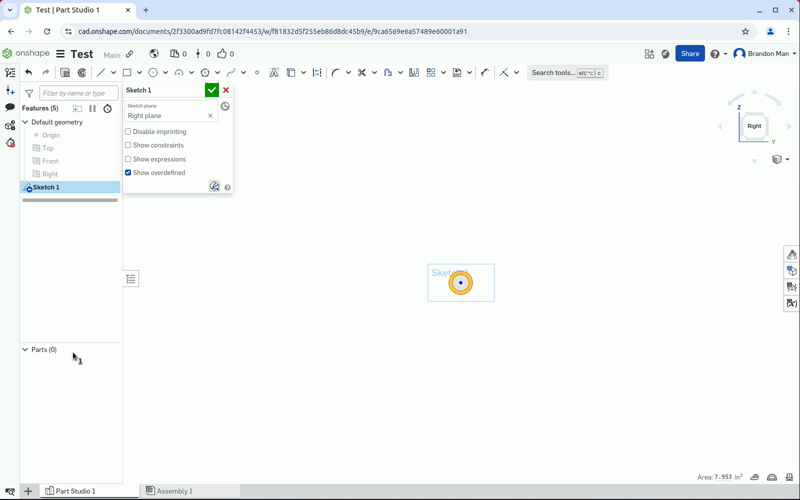
key(shift+y)
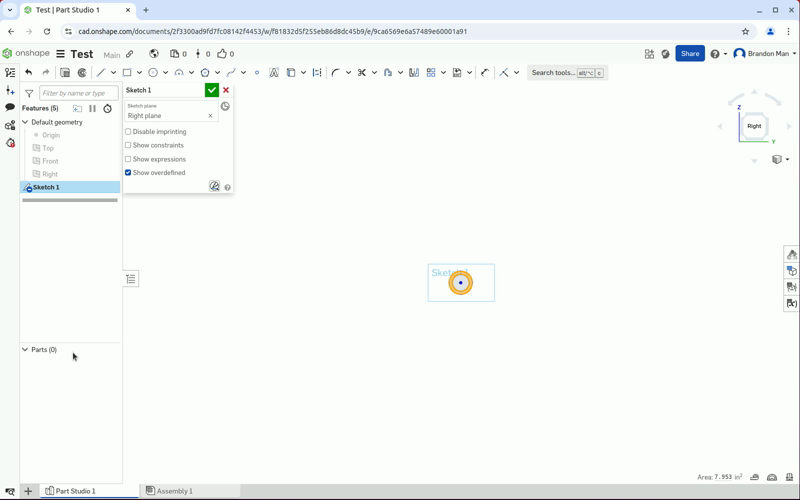
key(shift+e)
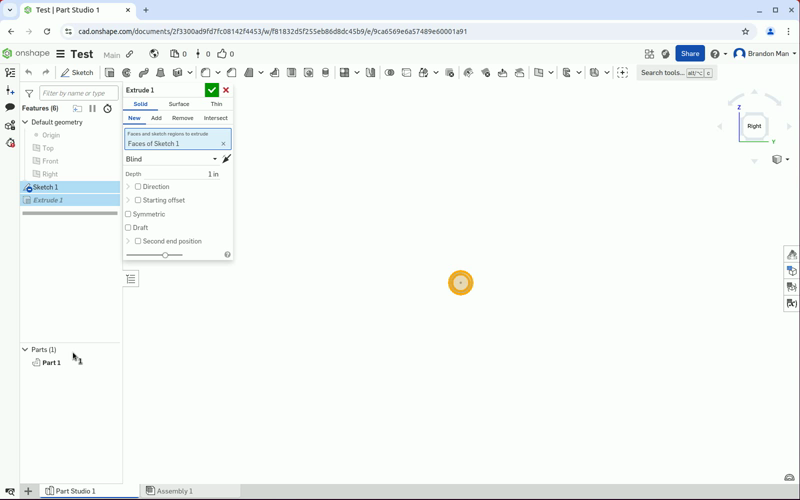
mouse_move(143, 106)
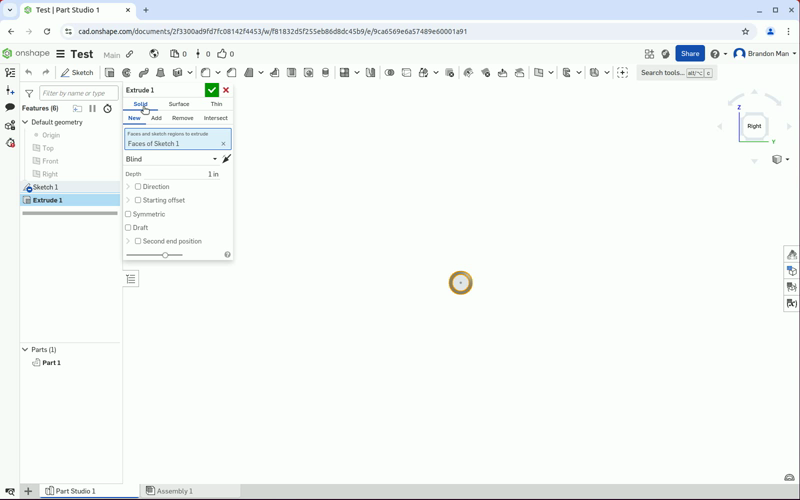
click(143, 106)
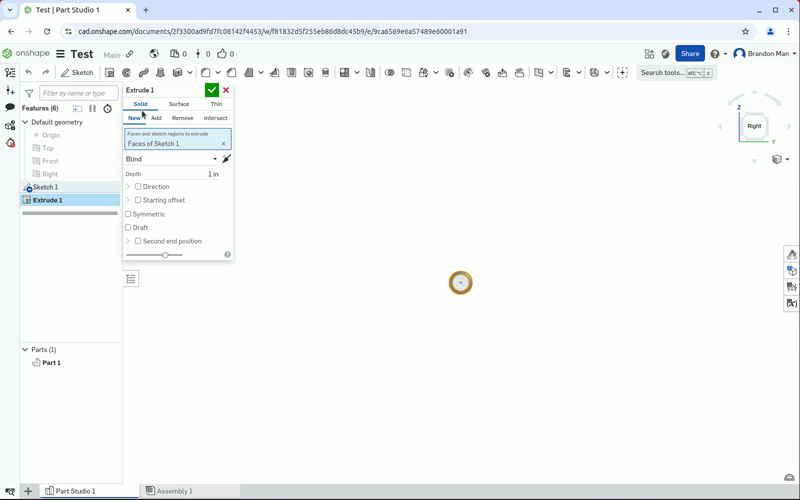
mouse_move(137, 120)
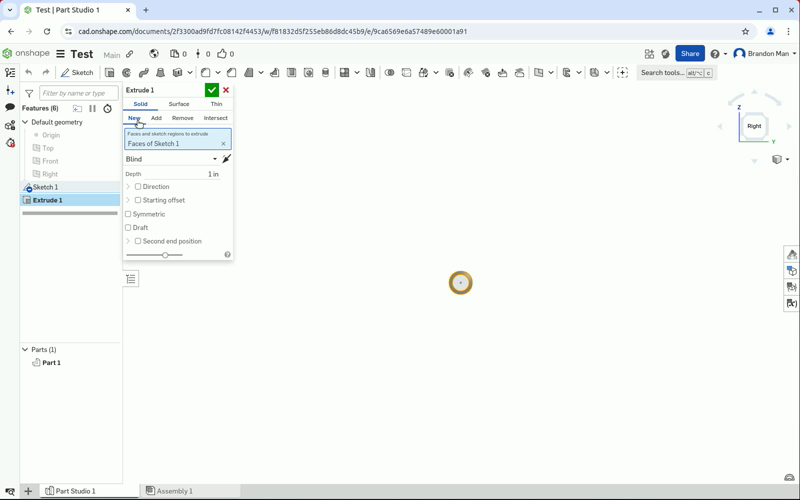
click(137, 120)
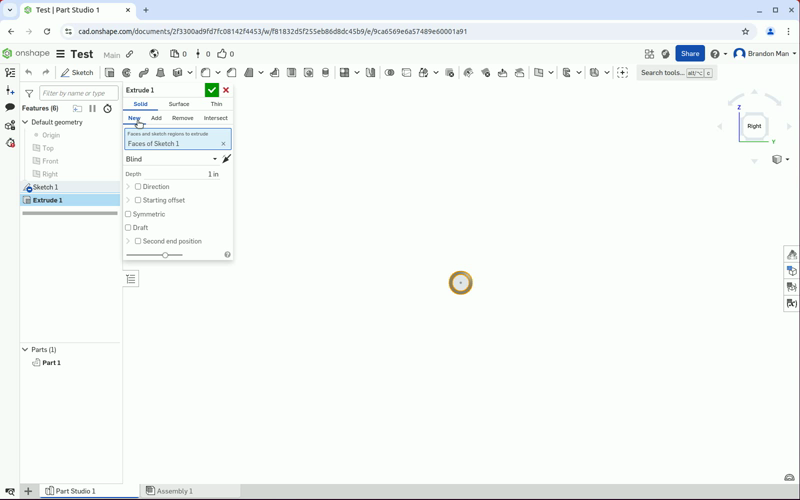
key(tab, 4)
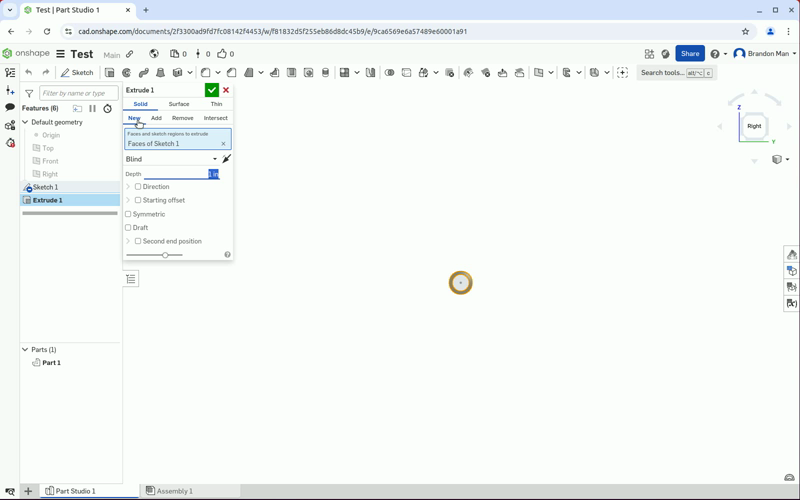
text(1.204)
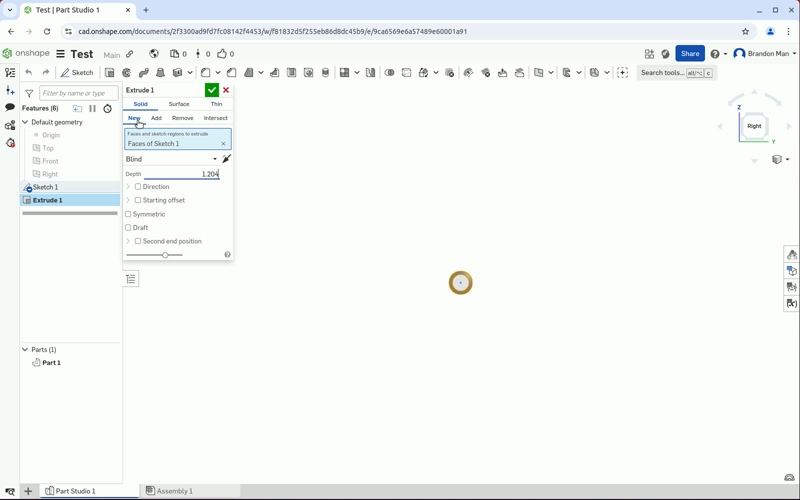
key(enter)
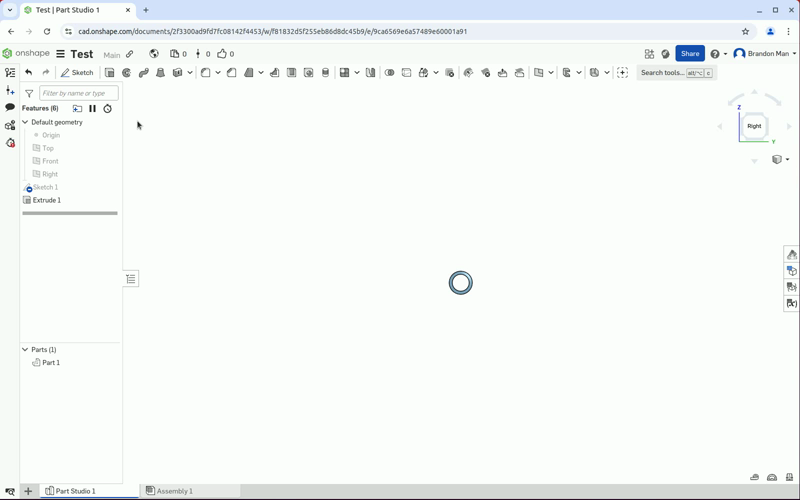
key(shift+h)
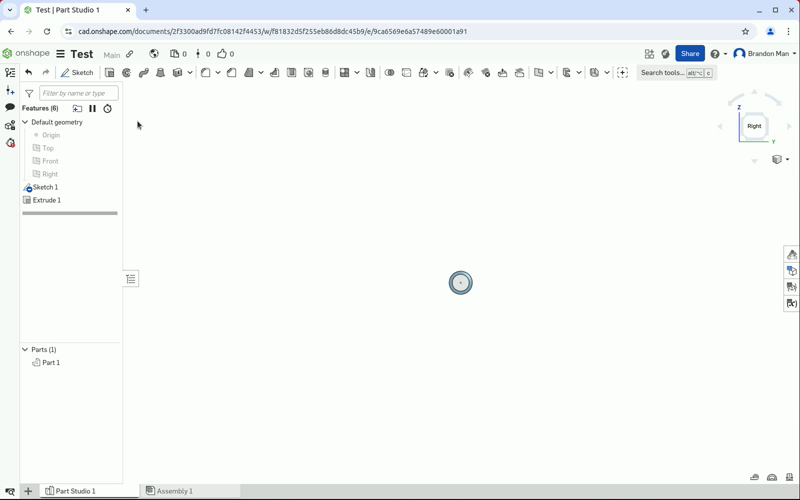
key(shift+h)
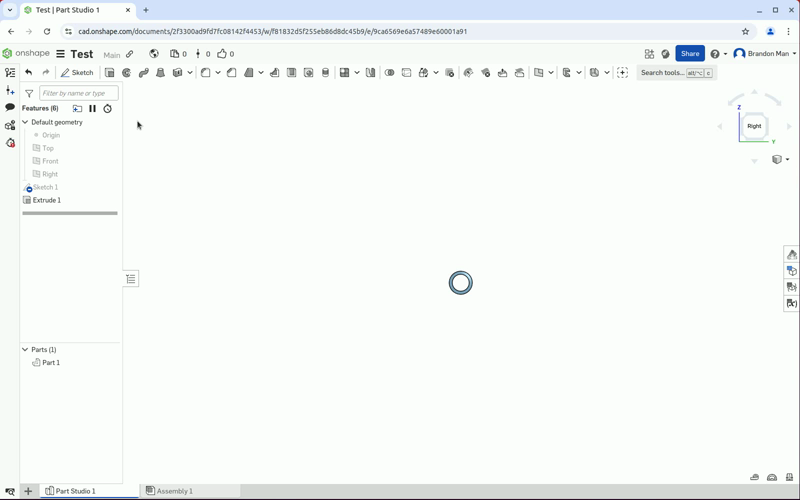
mouse_move(73, 189)
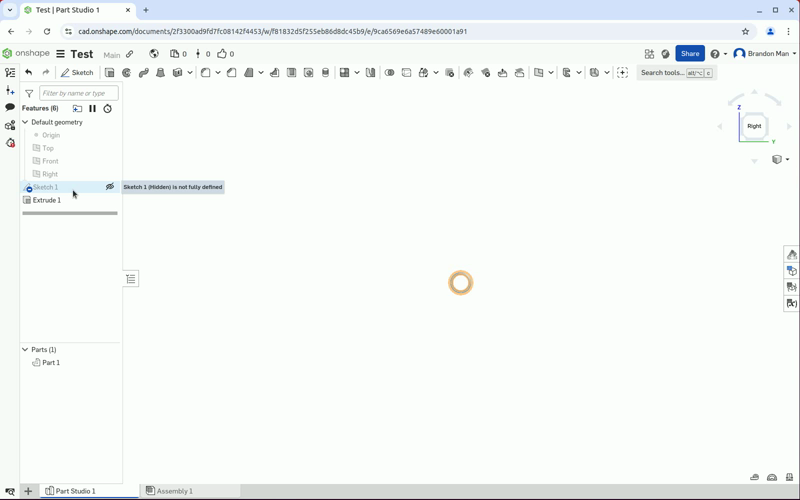
click(73, 189)
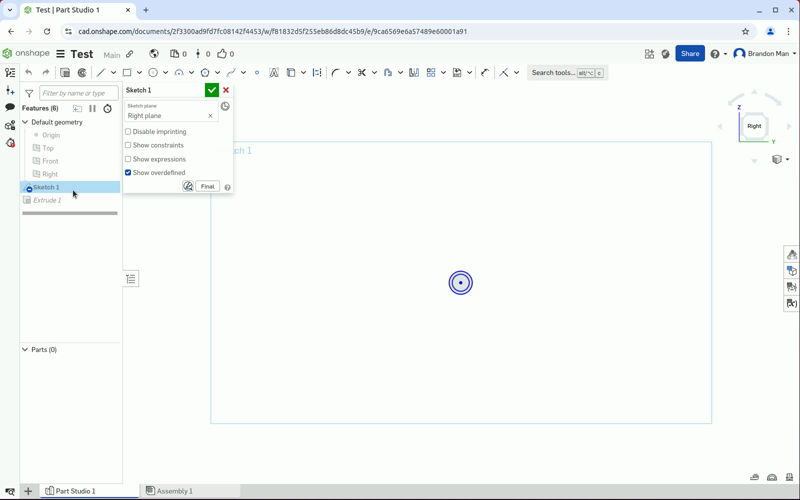
mouse_move(229, 92)
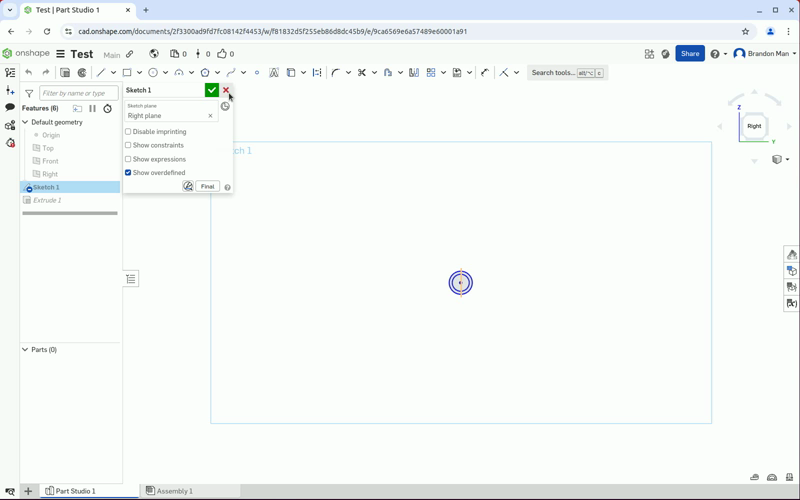
click(229, 92)
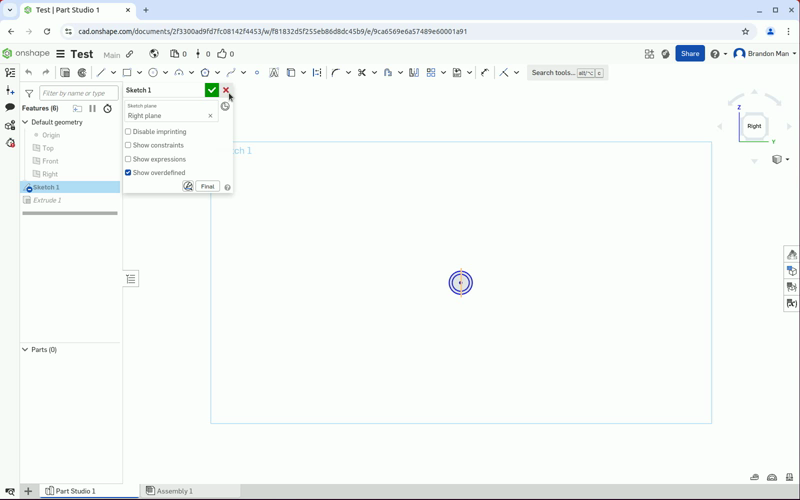
key(shift+s)
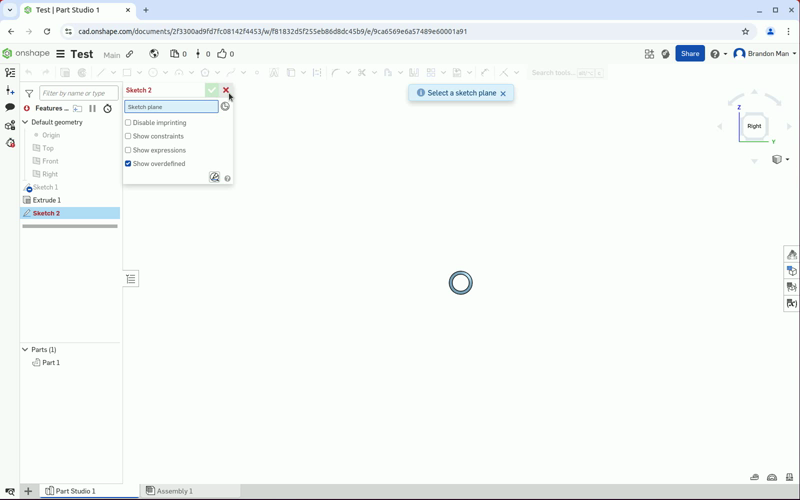
mouse_move(73, 176)
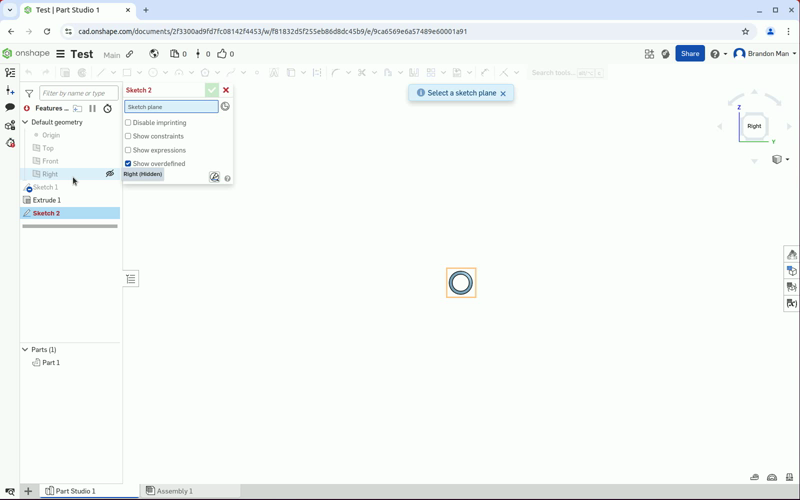
click(73, 176)
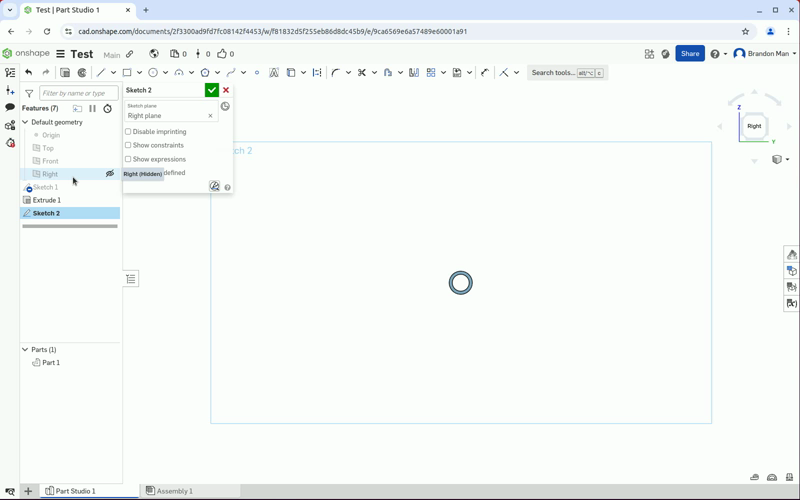
mouse_move(73, 352)
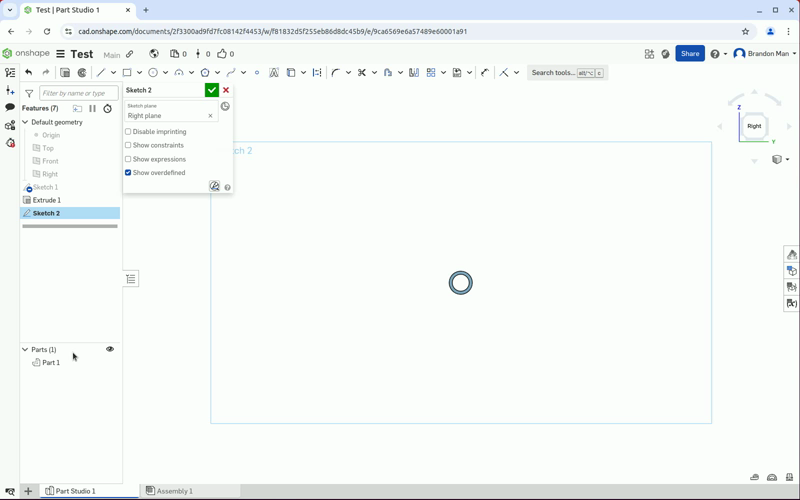
key(y)
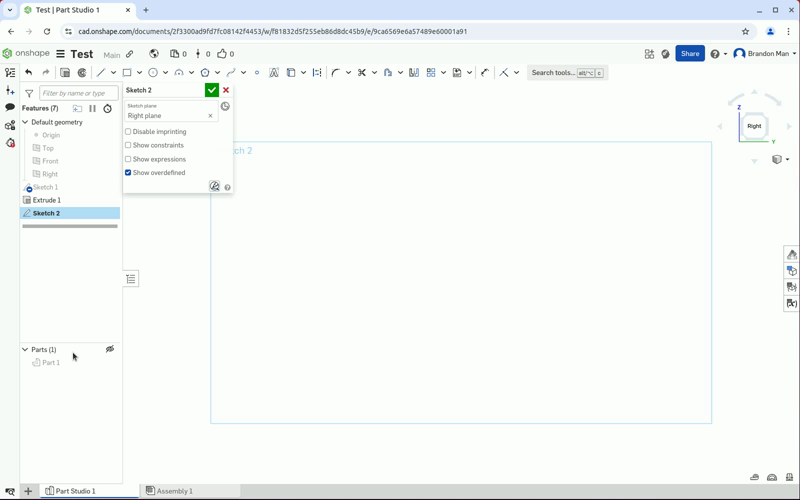
key(c)
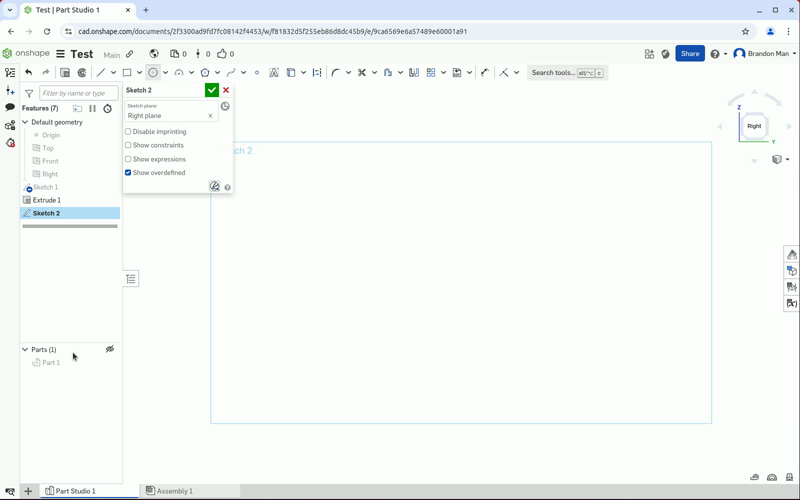
key_down(shift)
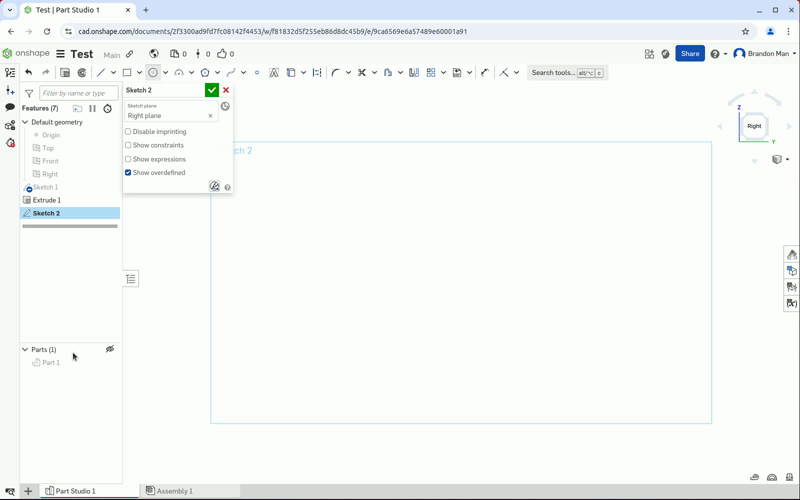
mouse_move(461, 282)
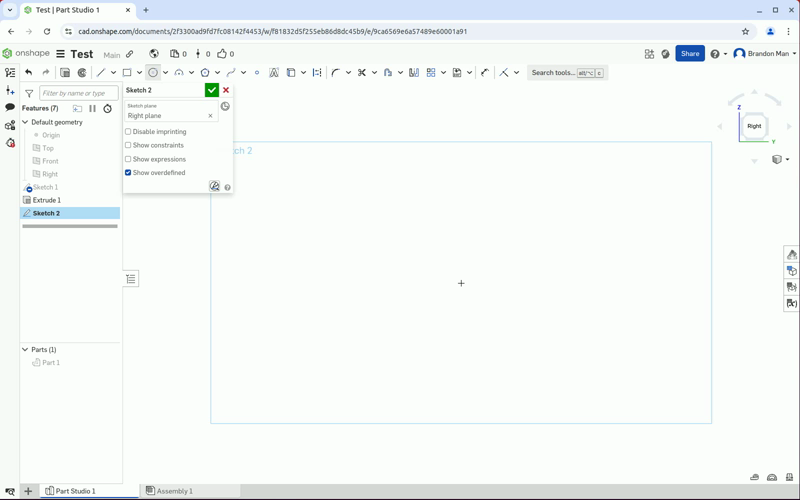
click(461, 282)
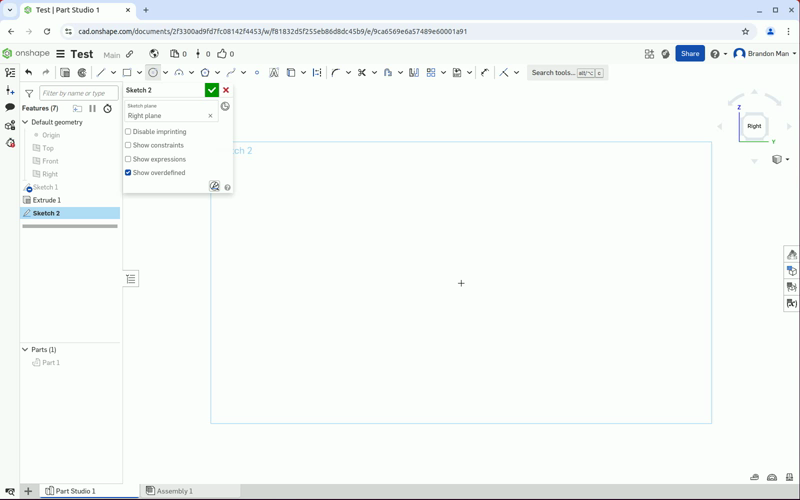
key_up(shift)
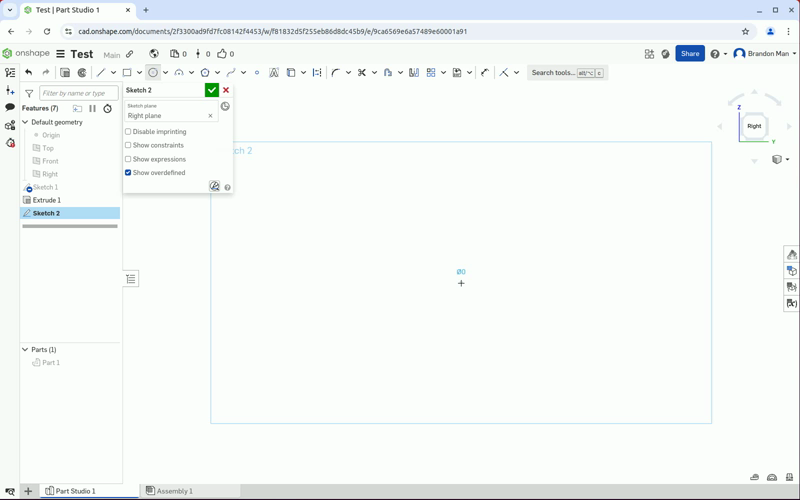
mouse_move(470, 282)
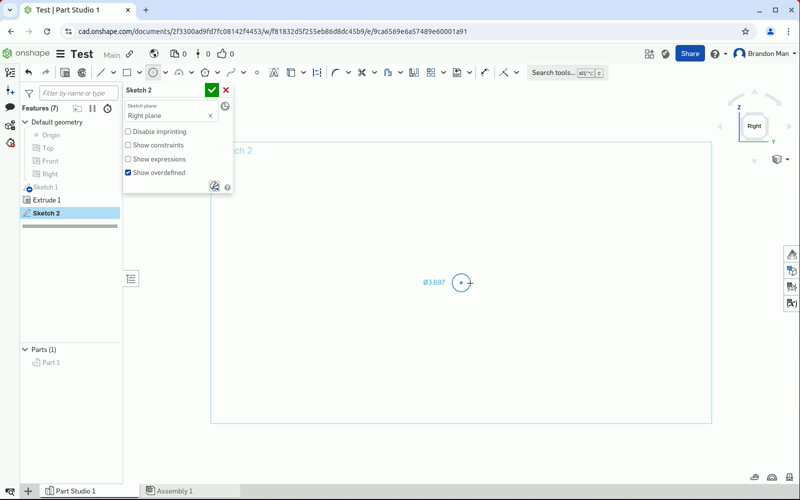
click(470, 282)
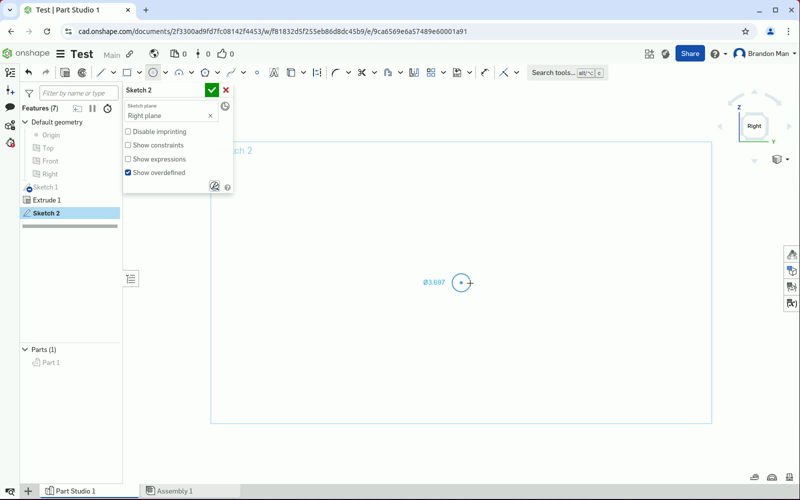
key(esc)
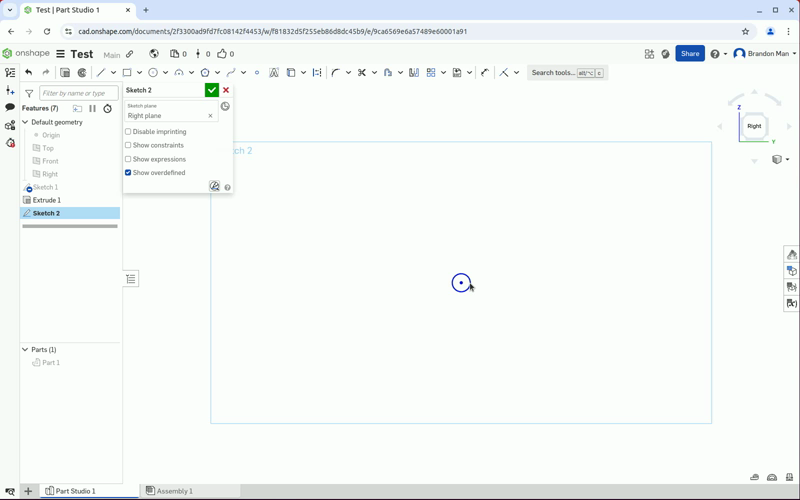
mouse_move(462, 277)
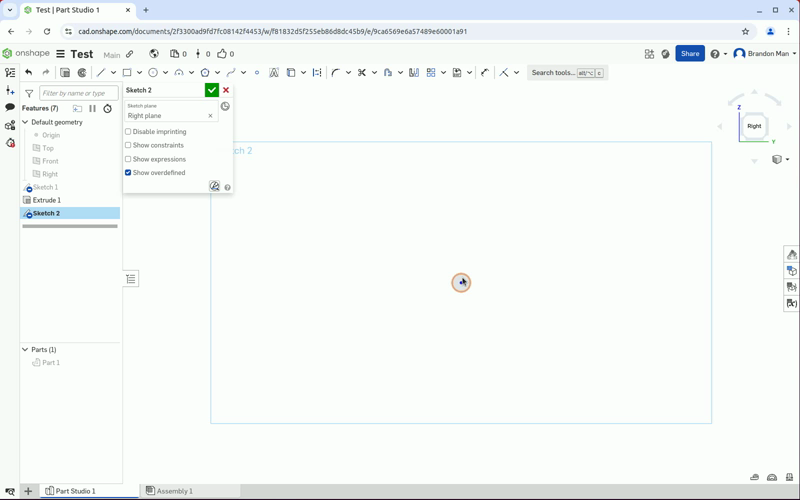
scroll(6)
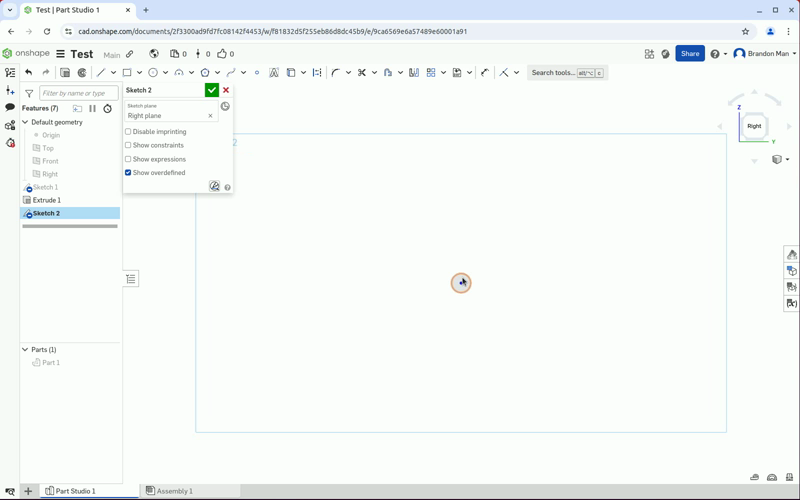
scroll(6)
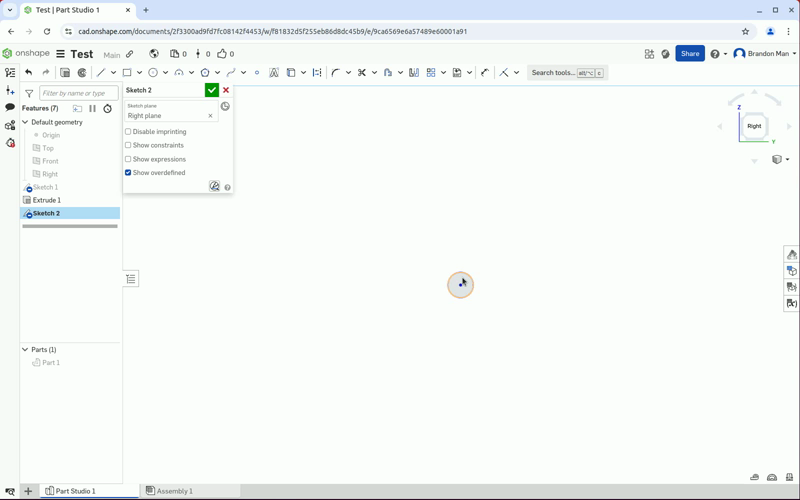
scroll(6)
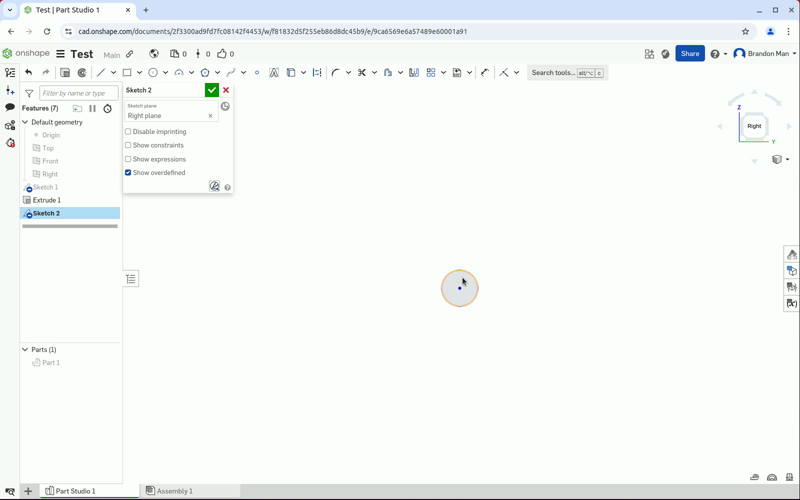
scroll(6)
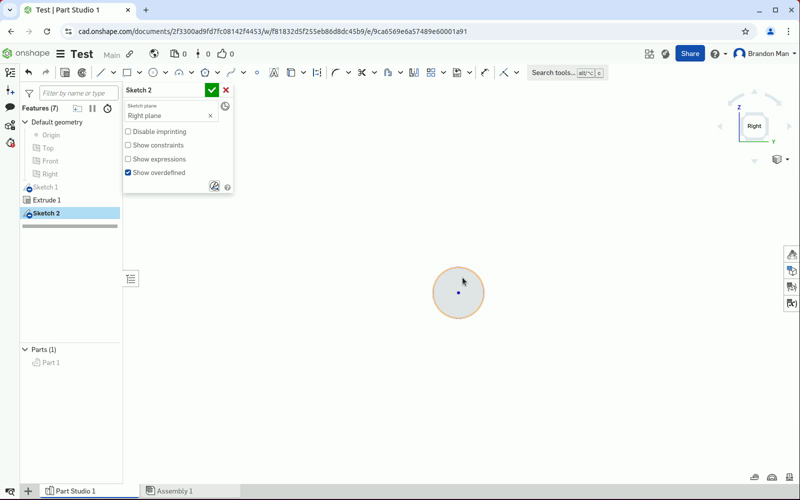
scroll(6)
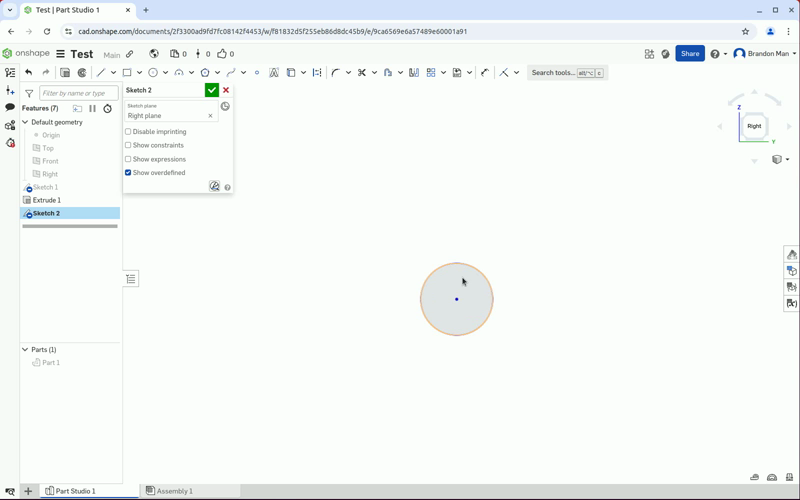
scroll(6)
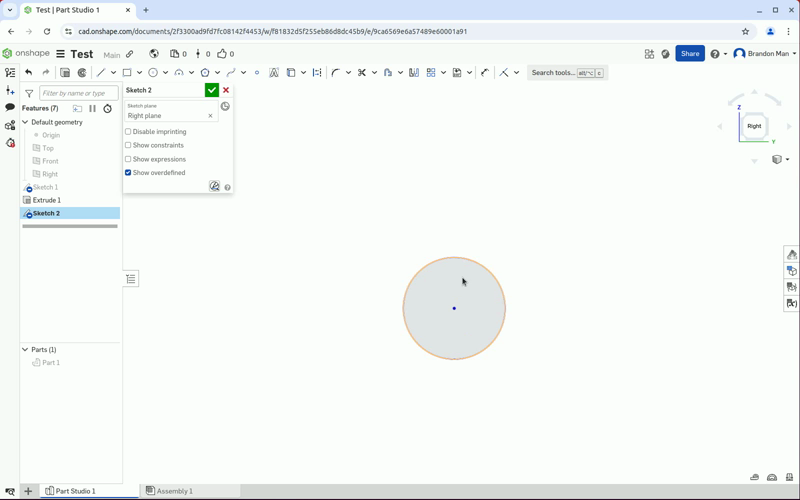
scroll(6)
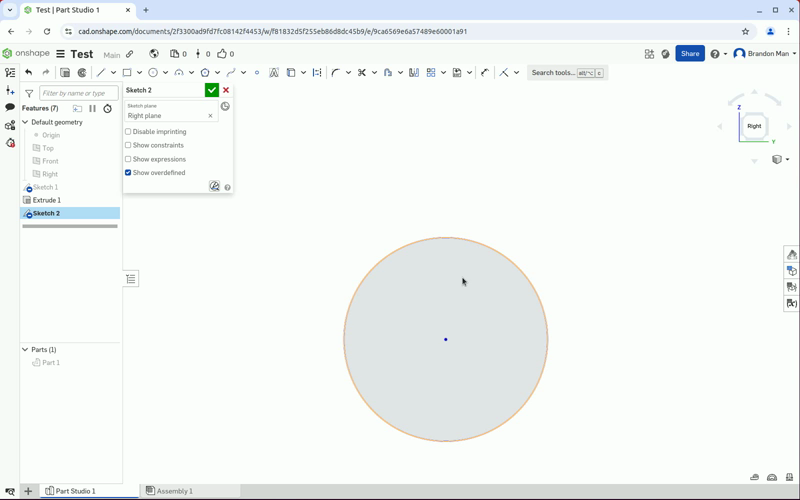
click(462, 277)
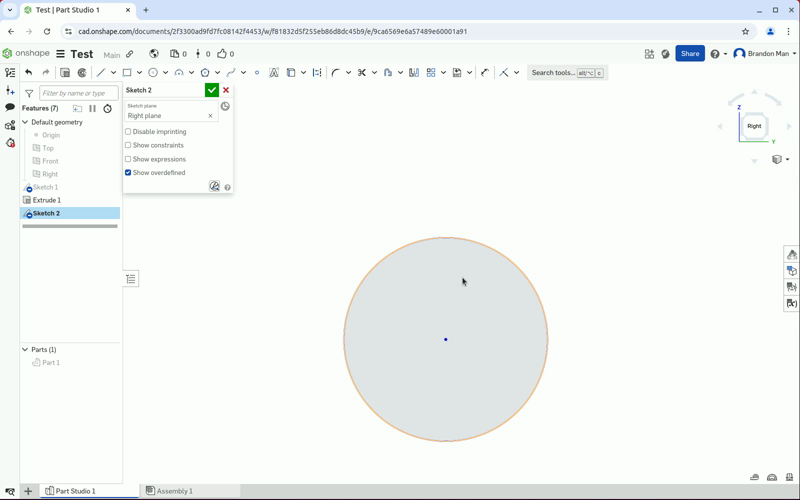
scroll(-6)
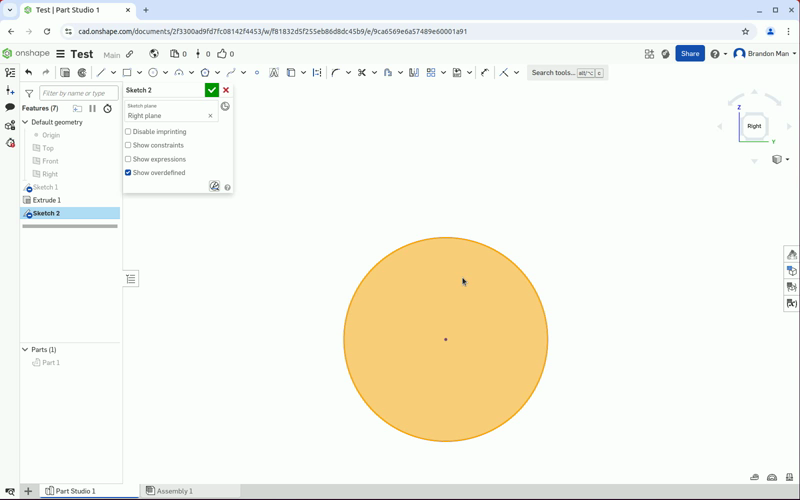
scroll(-6)
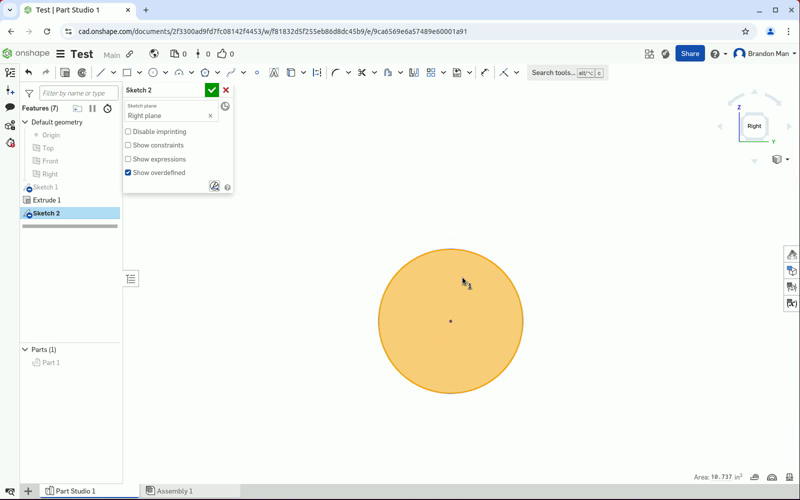
scroll(-6)
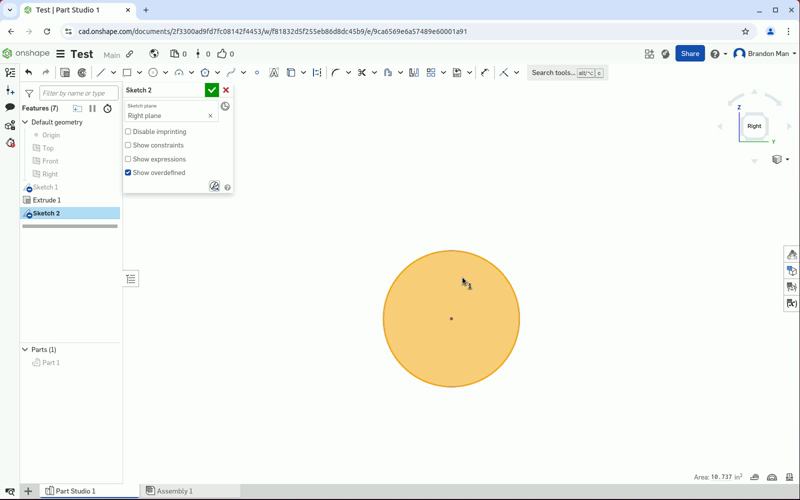
scroll(-6)
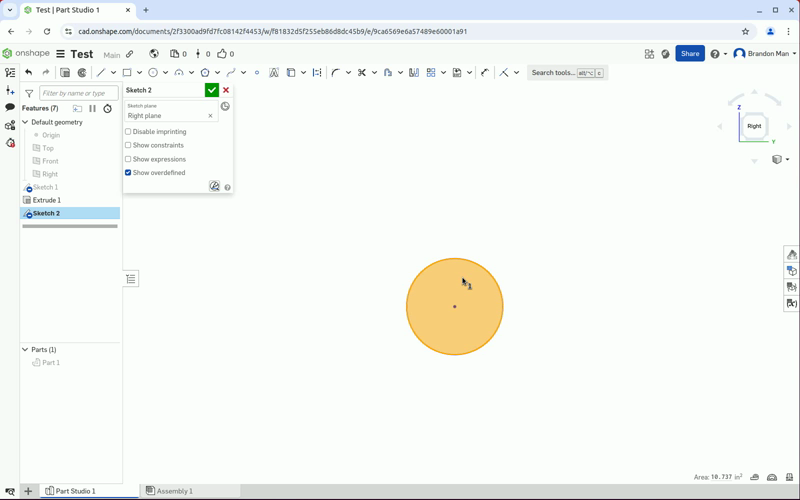
scroll(-6)
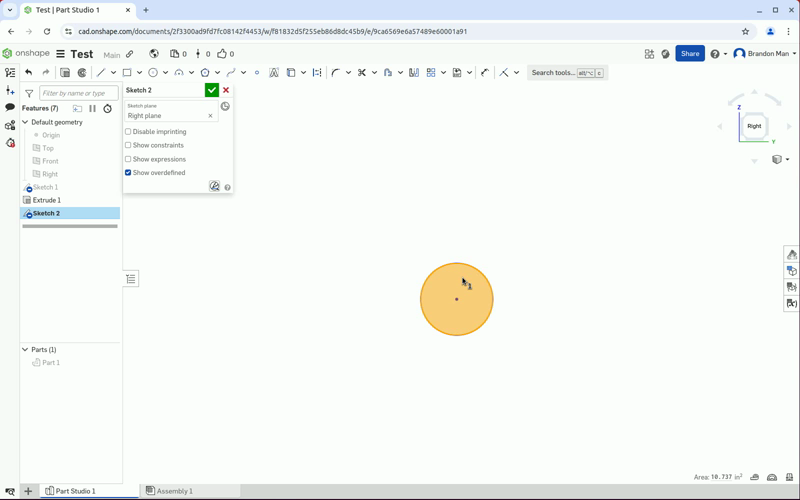
scroll(-6)
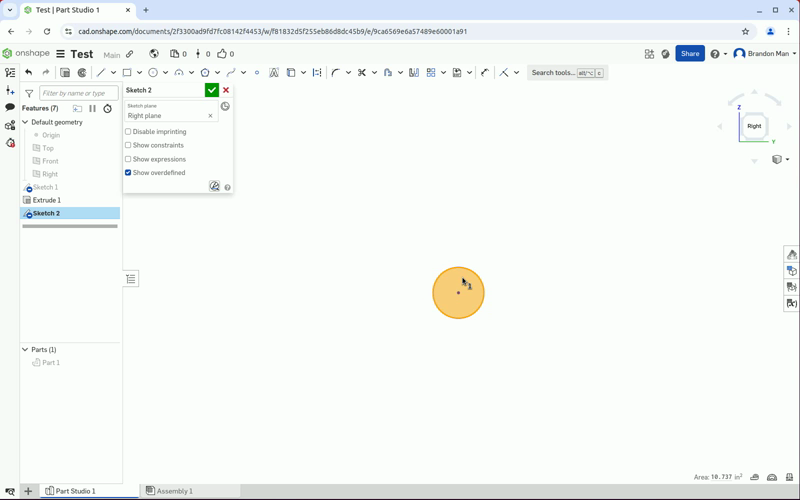
scroll(-6)
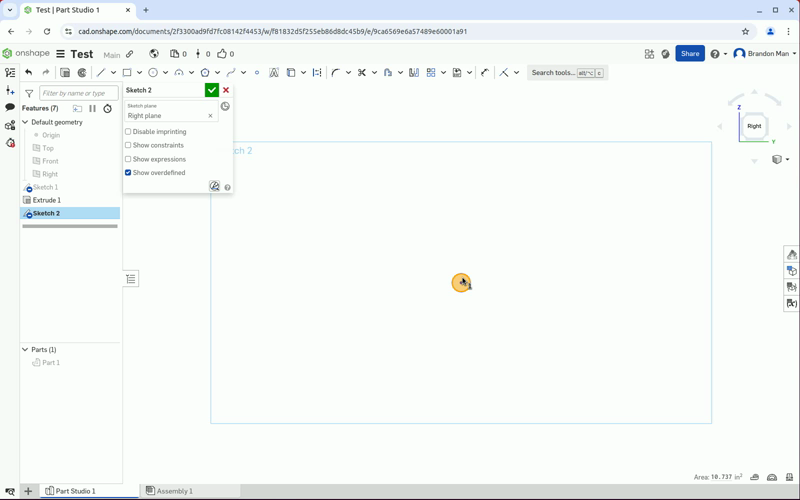
mouse_move(73, 352)
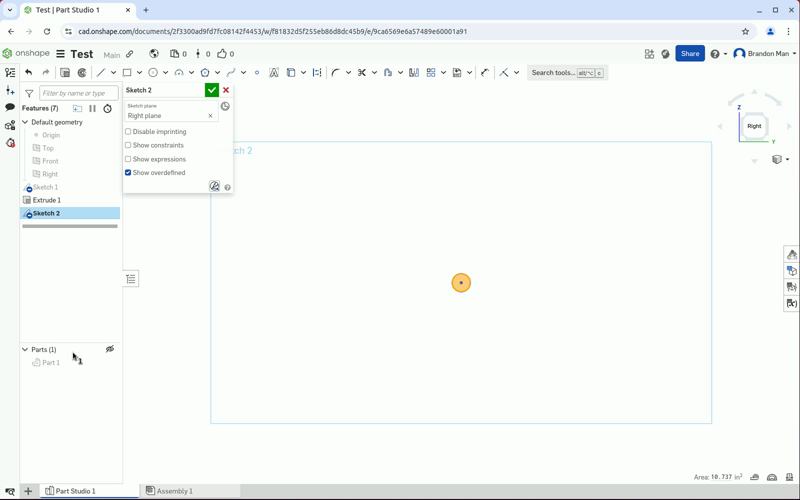
key(shift+y)
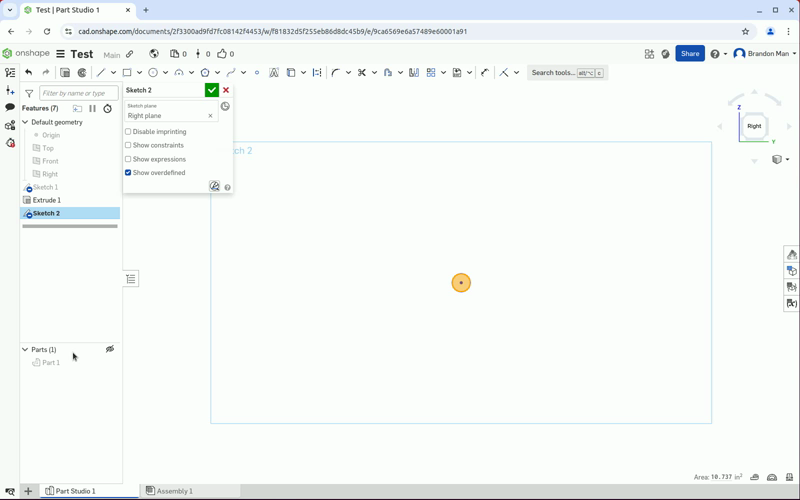
key(shift+e)
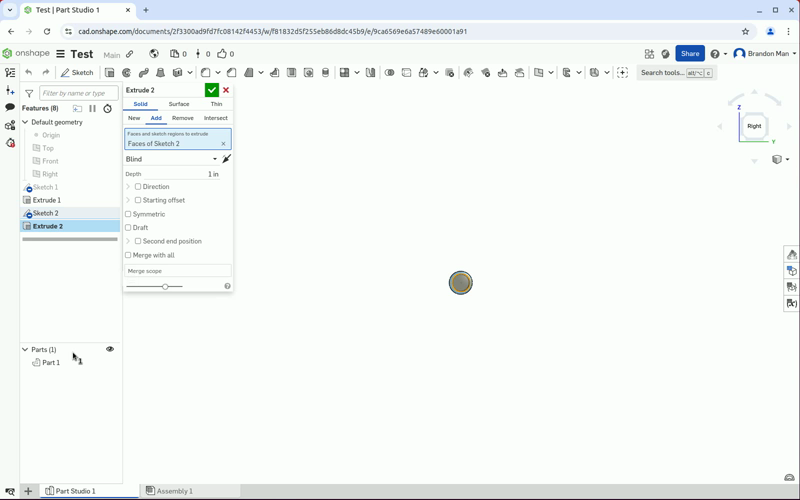
mouse_move(143, 106)
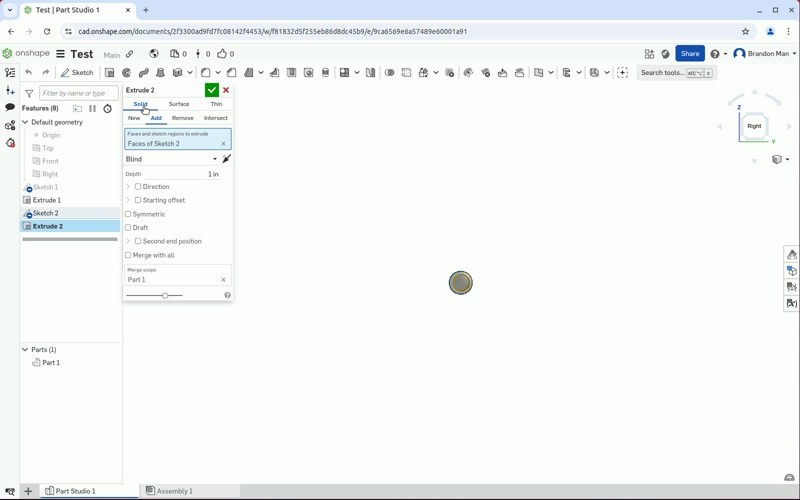
click(143, 106)
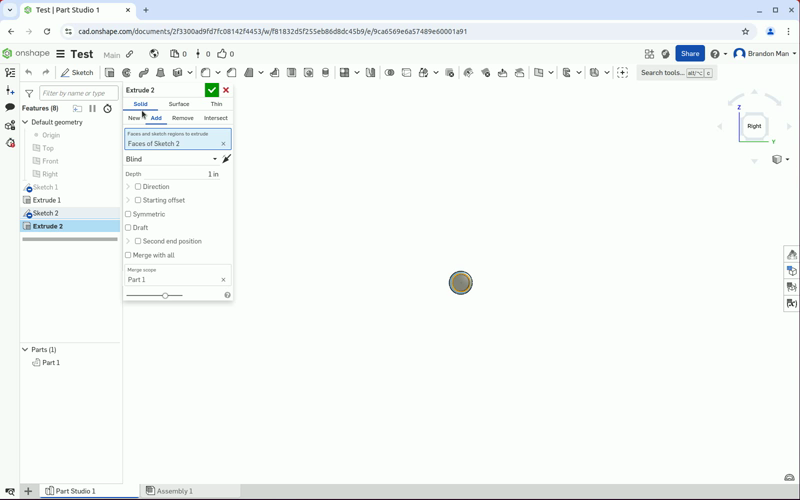
mouse_move(137, 120)
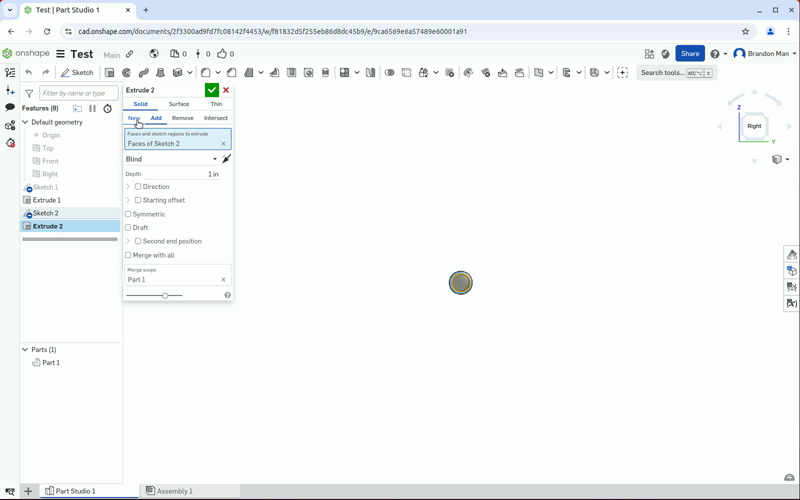
click(137, 120)
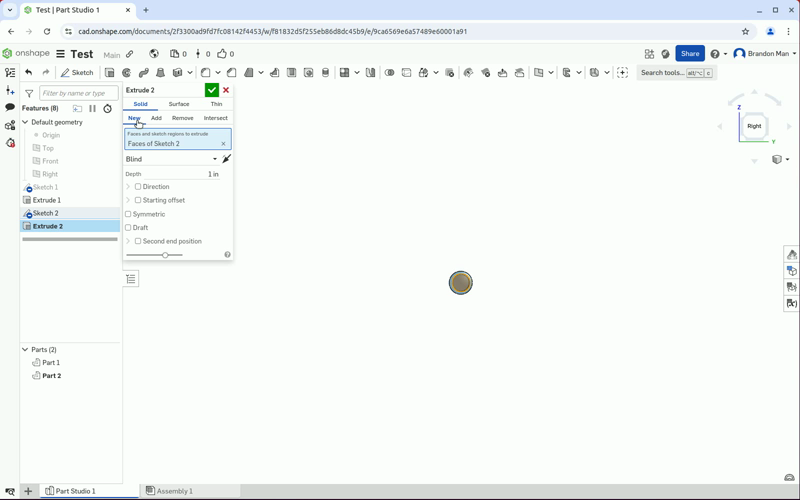
key(tab, 4)
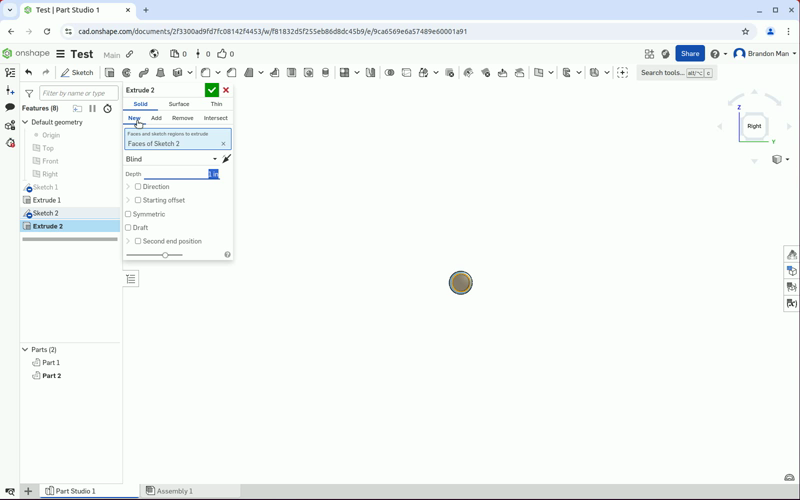
text(1.204)
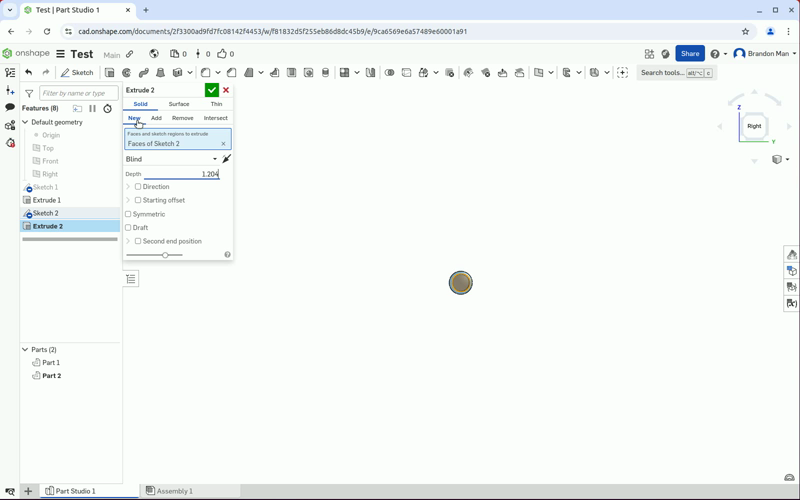
key(enter)
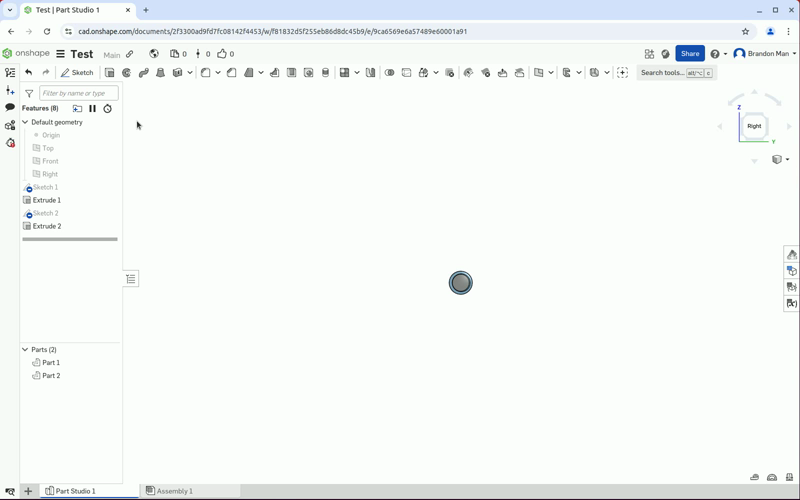
key(shift+h)
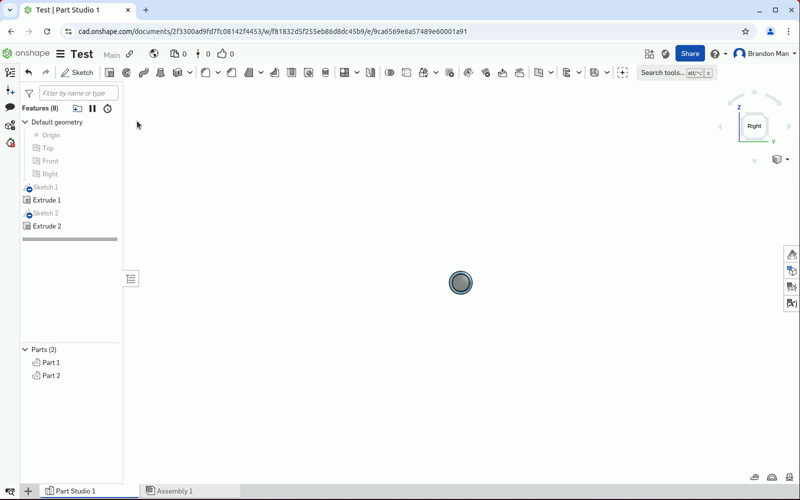
key(shift+h)
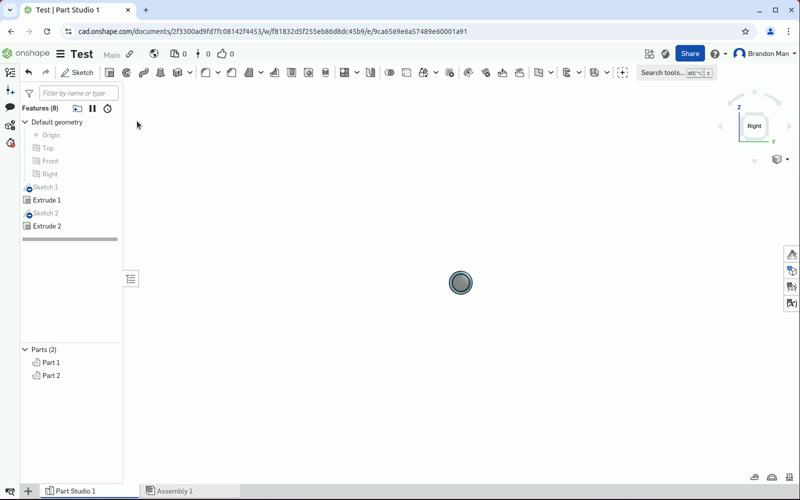
mouse_move(73, 189)
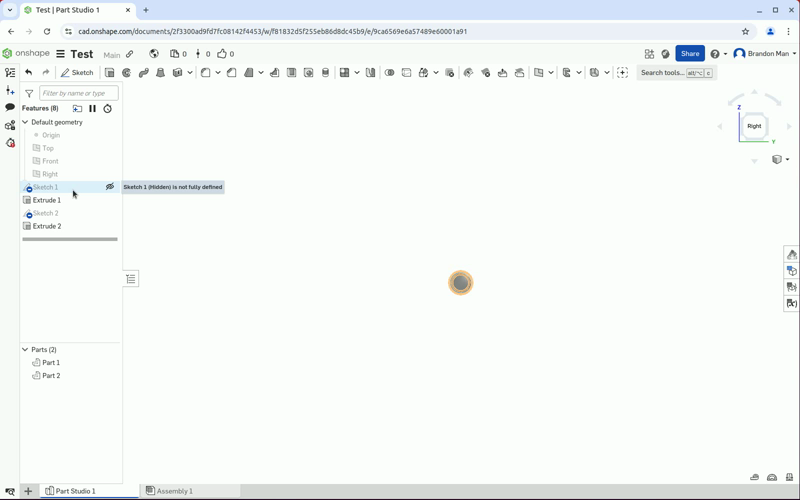
click(73, 189)
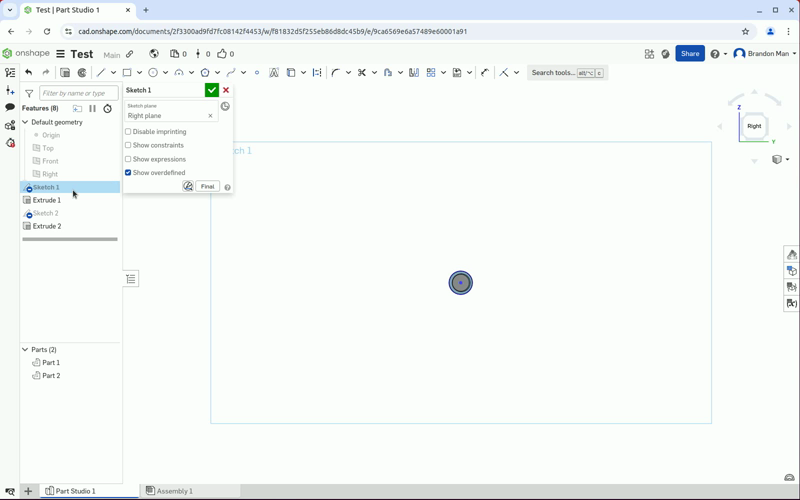
mouse_move(229, 92)
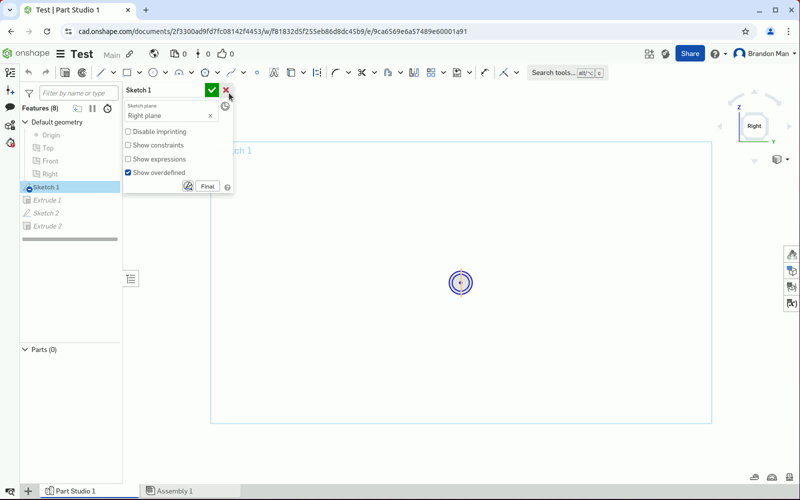
click(229, 92)
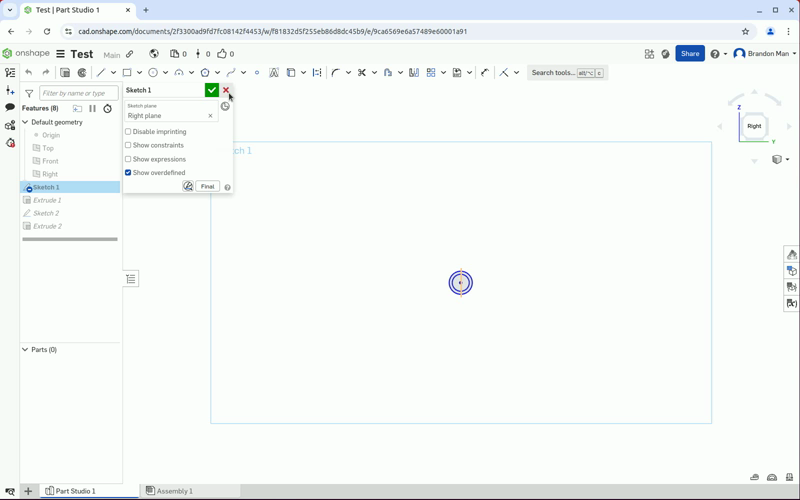
key(shift+s)
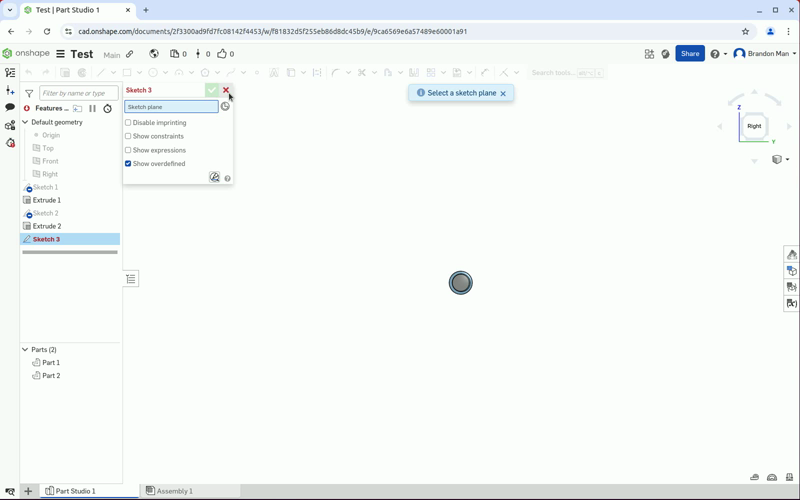
mouse_move(73, 176)
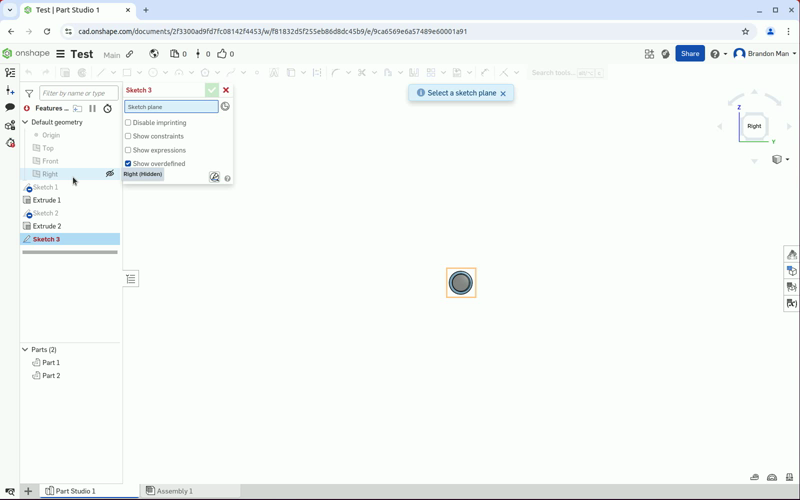
click(73, 176)
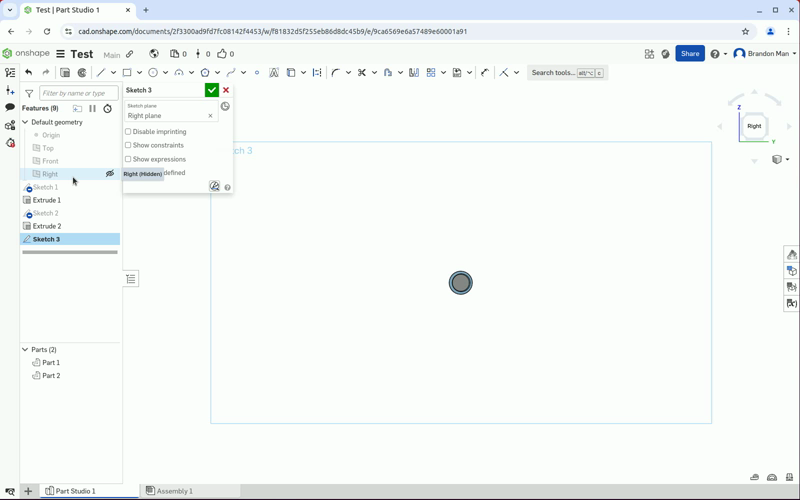
mouse_move(73, 352)
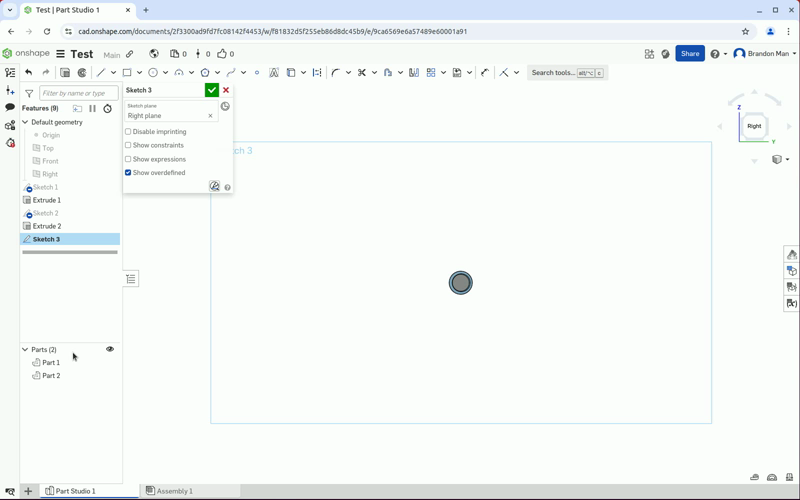
key(y)
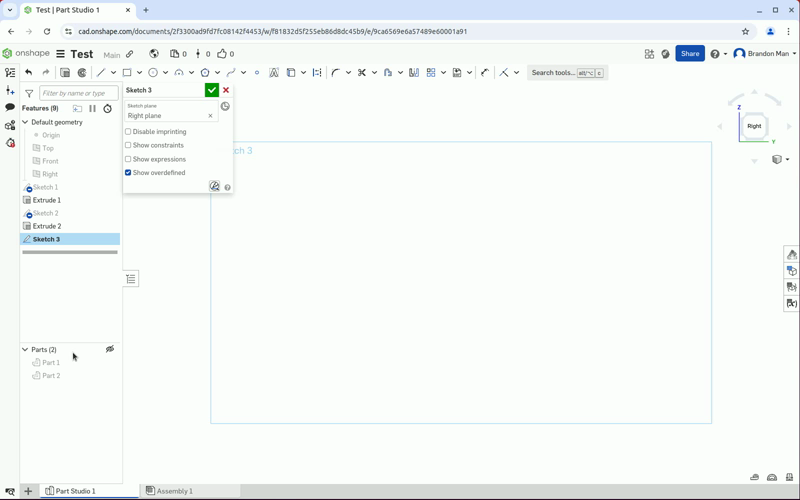
key(c)
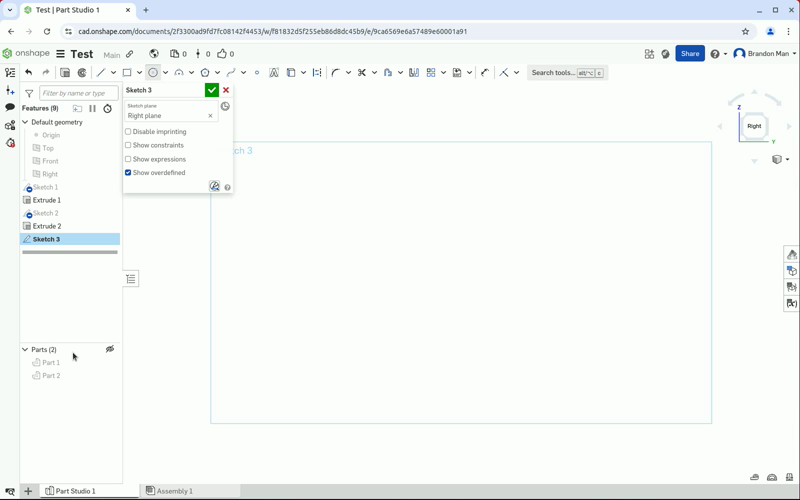
key_down(shift)
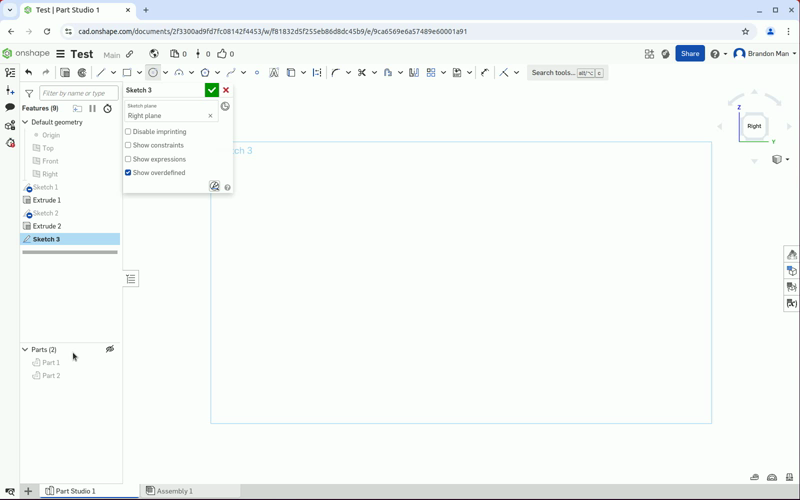
mouse_move(461, 282)
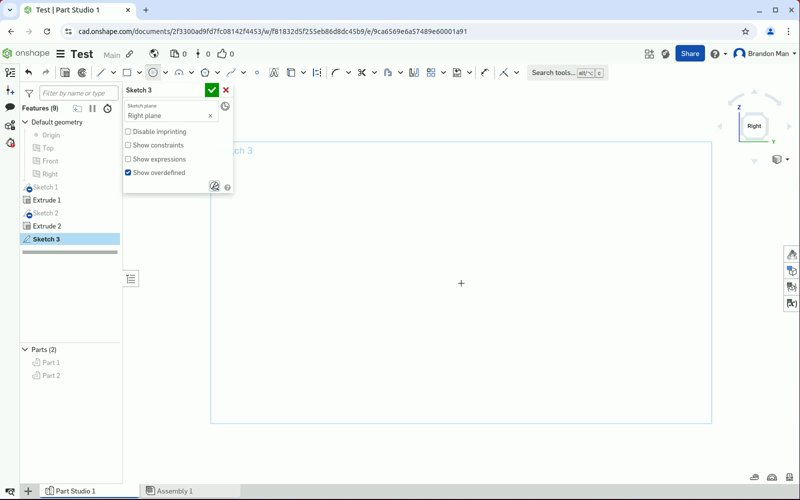
click(461, 282)
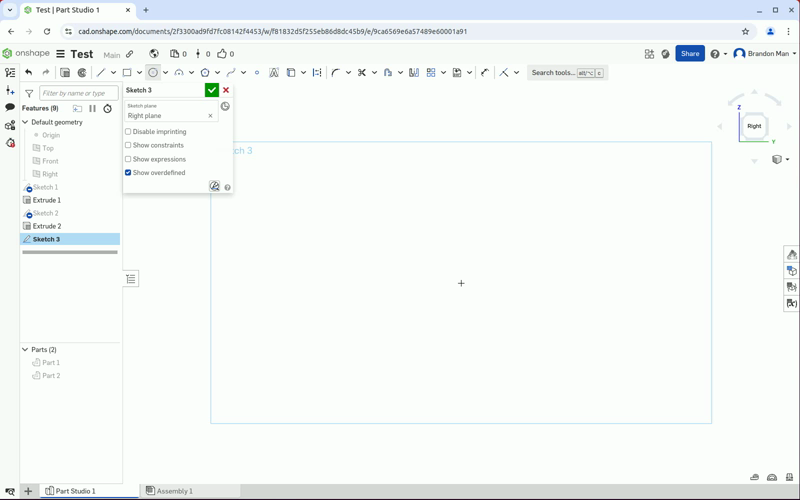
key_up(shift)
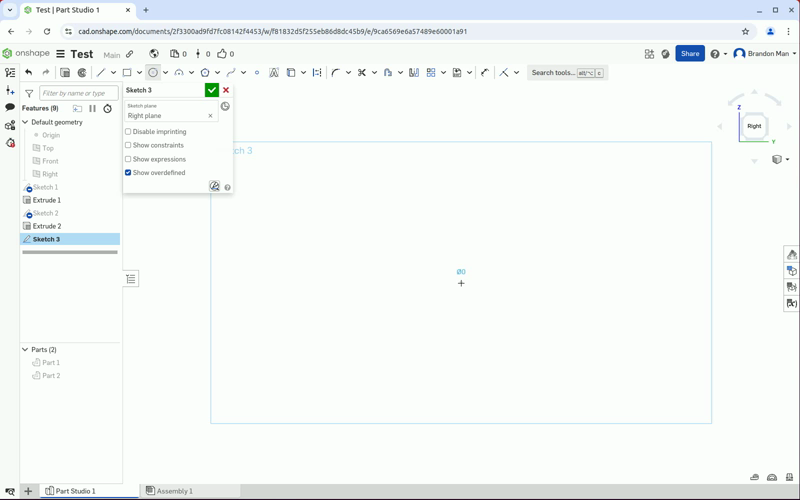
mouse_move(470, 282)
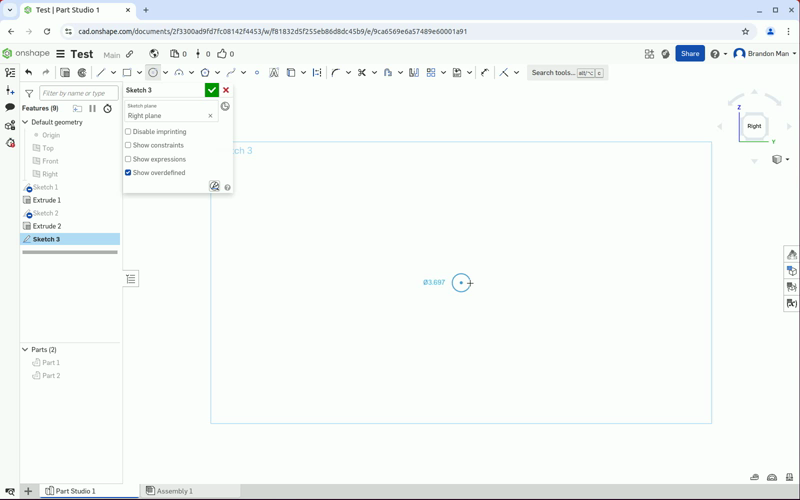
click(470, 282)
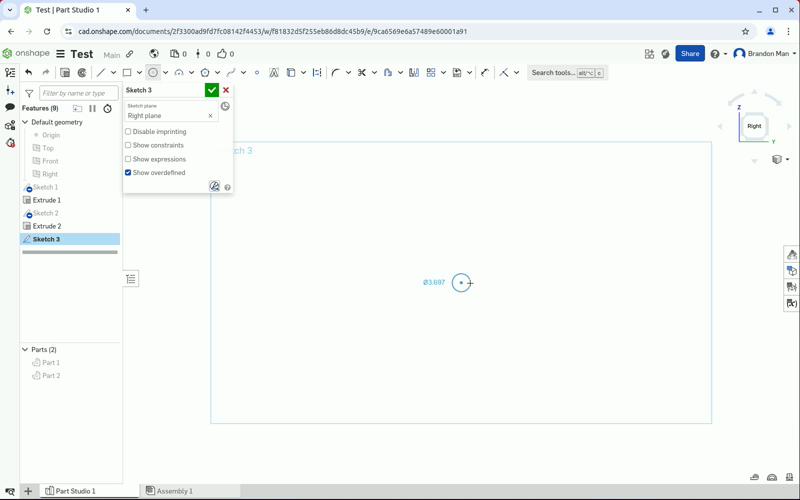
key(esc)
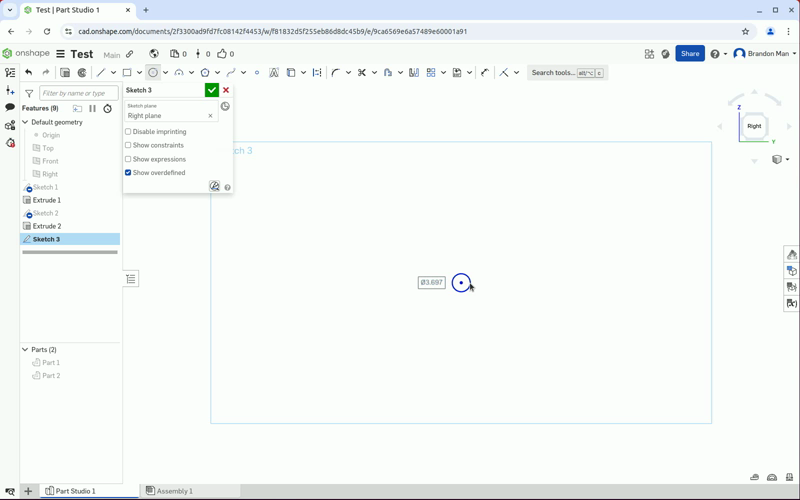
mouse_move(458, 281)
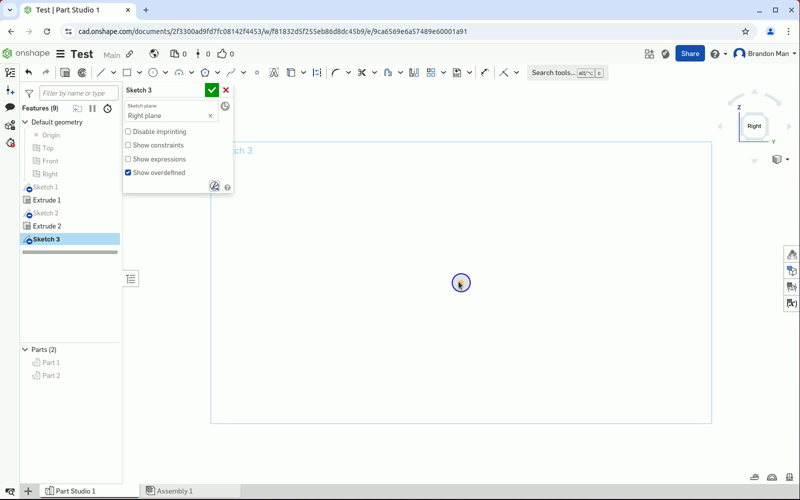
scroll(6)
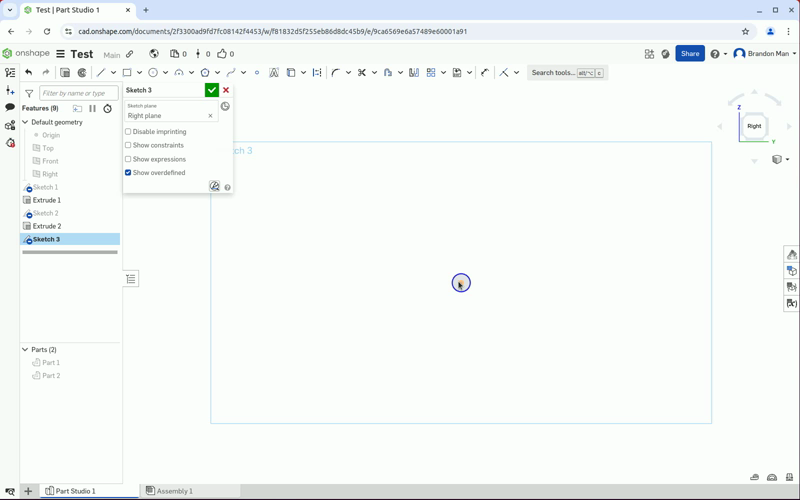
scroll(6)
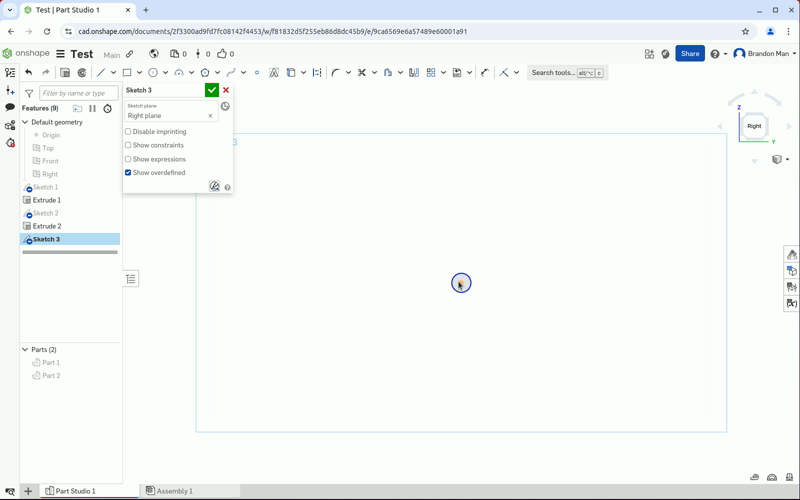
scroll(6)
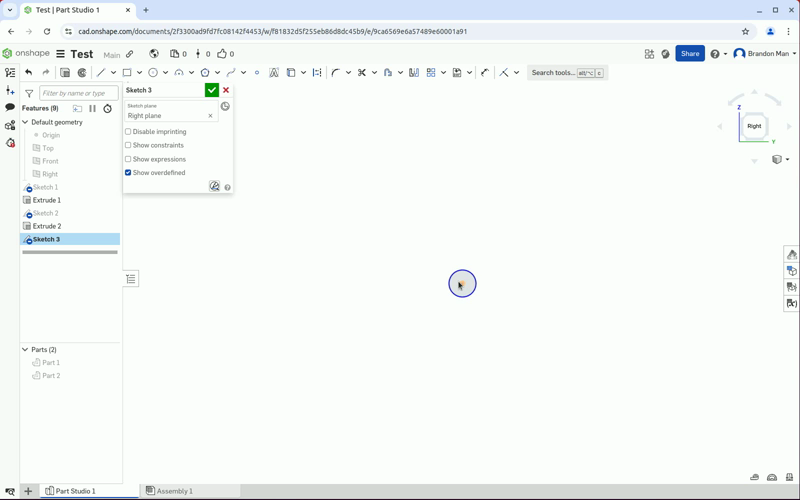
scroll(6)
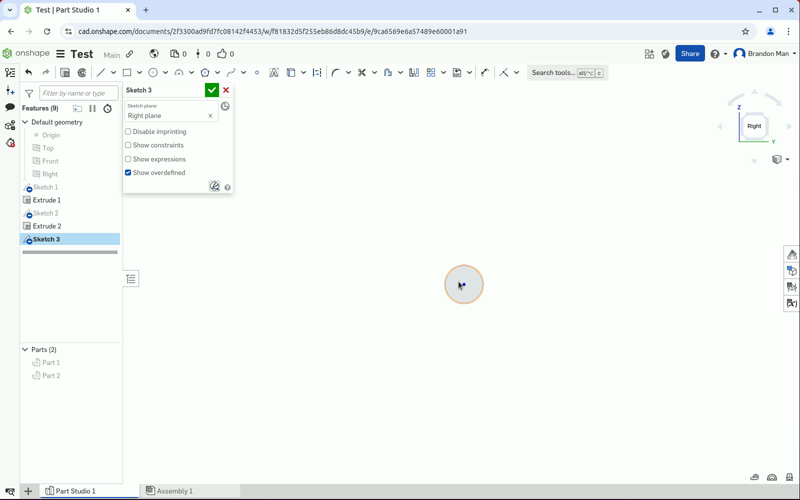
scroll(6)
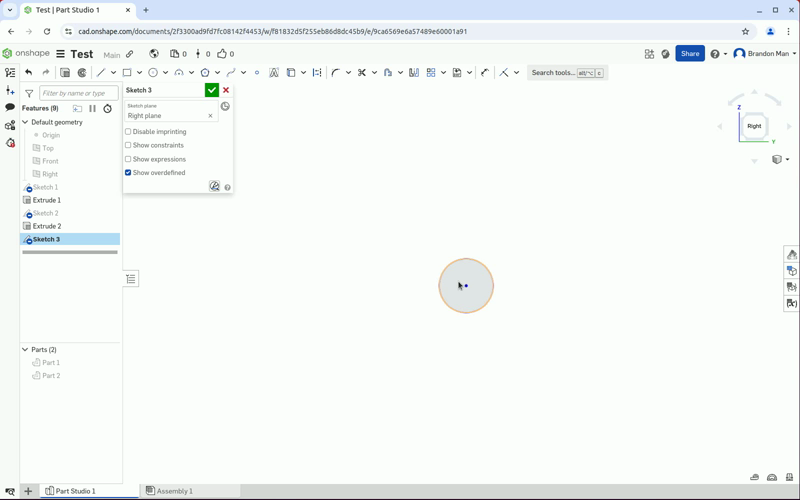
scroll(6)
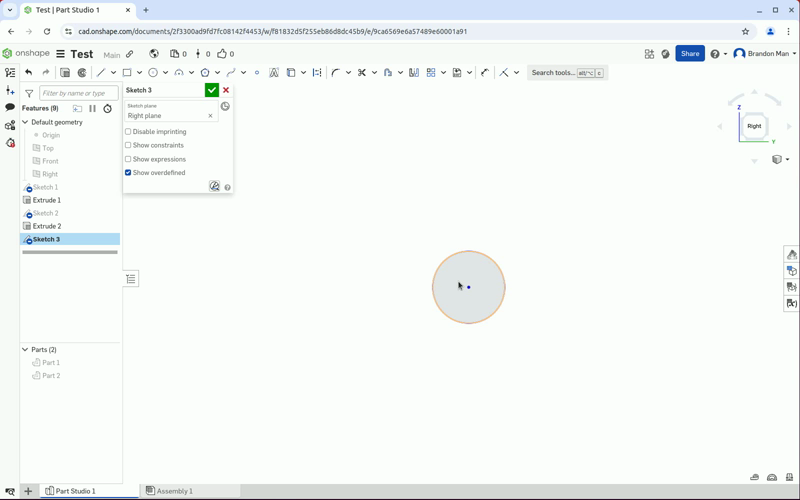
scroll(6)
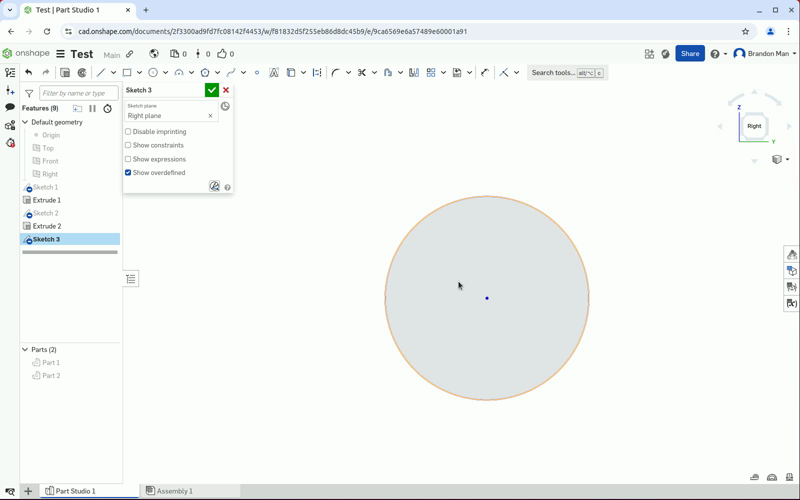
click(458, 281)
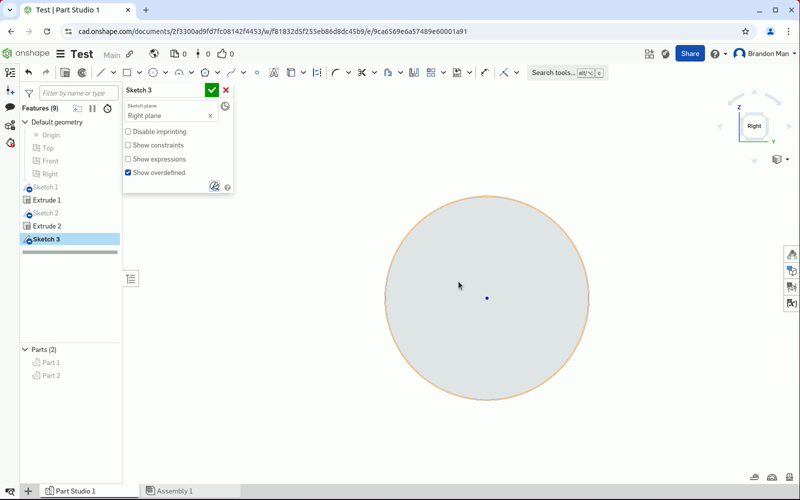
scroll(-6)
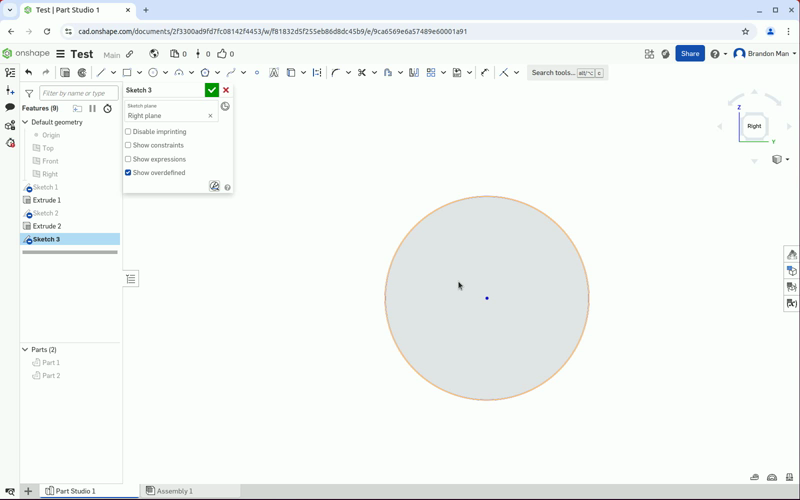
scroll(-6)
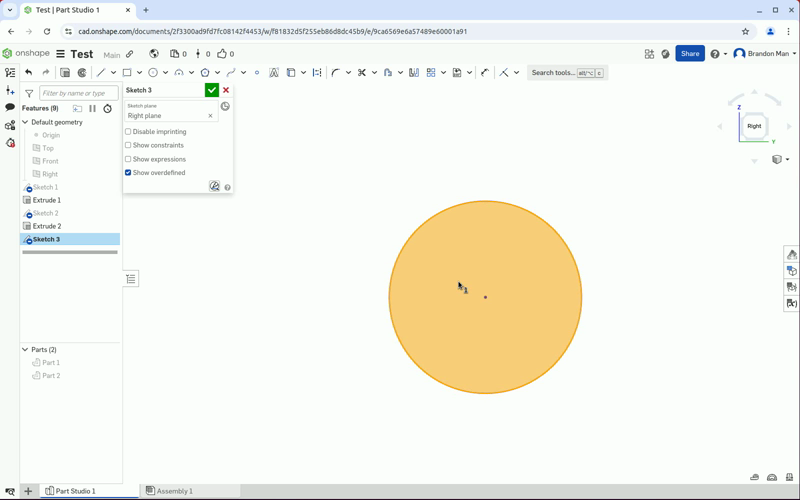
scroll(-6)
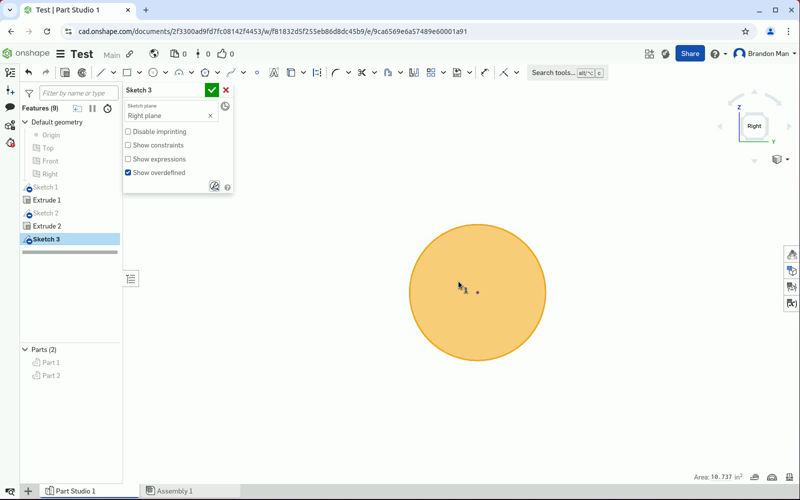
scroll(-6)
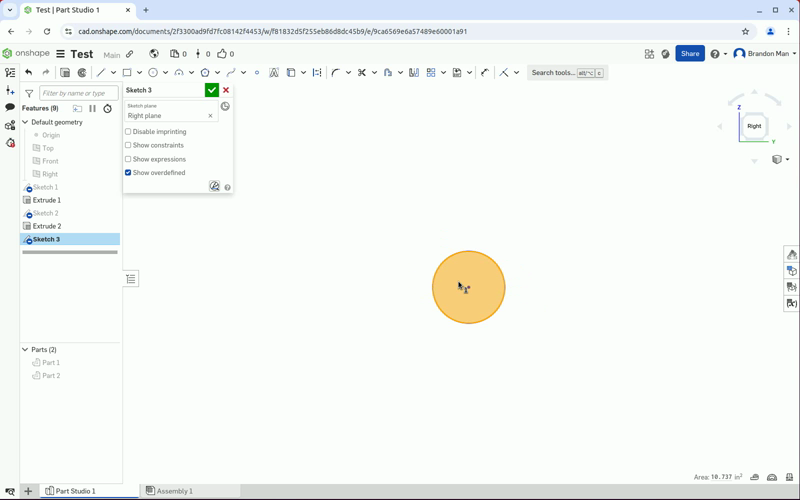
scroll(-6)
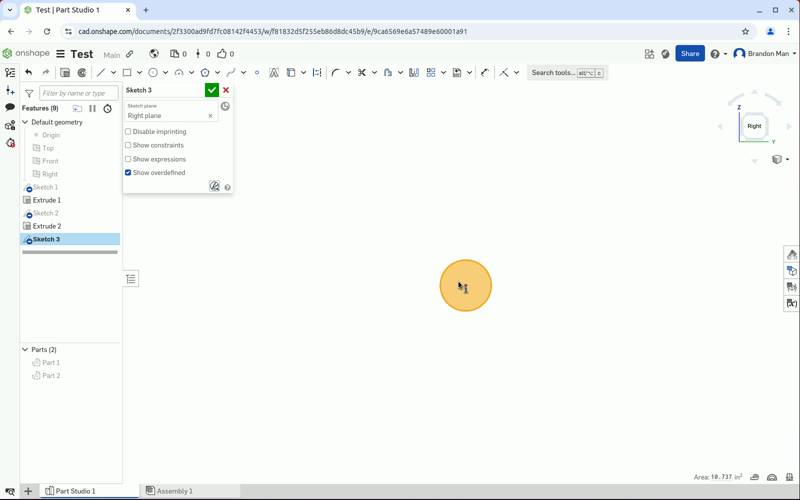
scroll(-6)
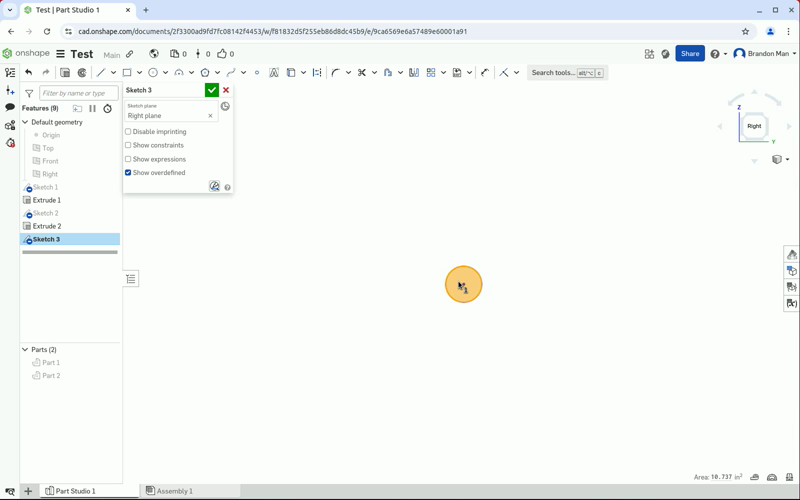
scroll(-6)
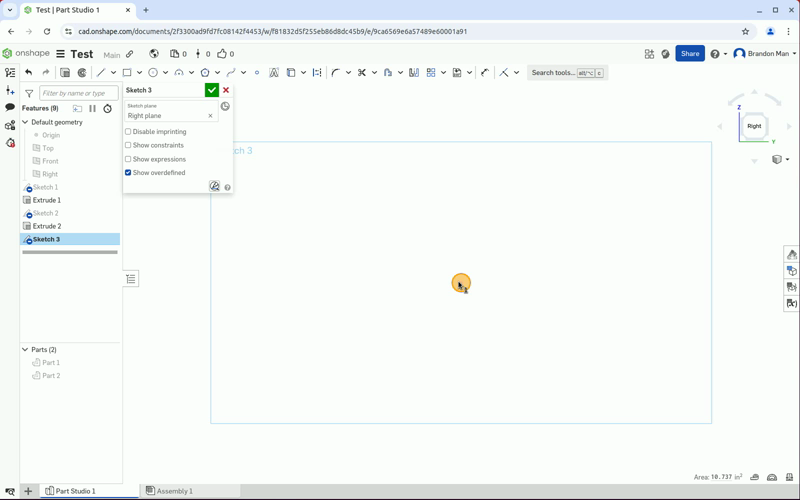
mouse_move(73, 352)
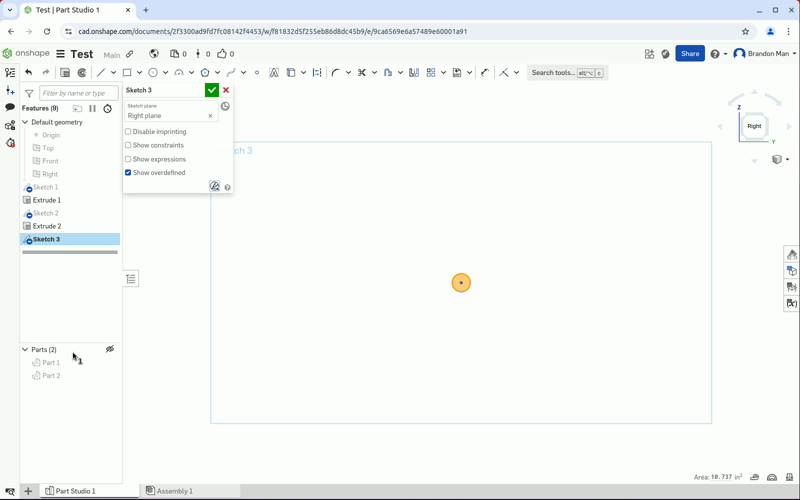
key(shift+y)
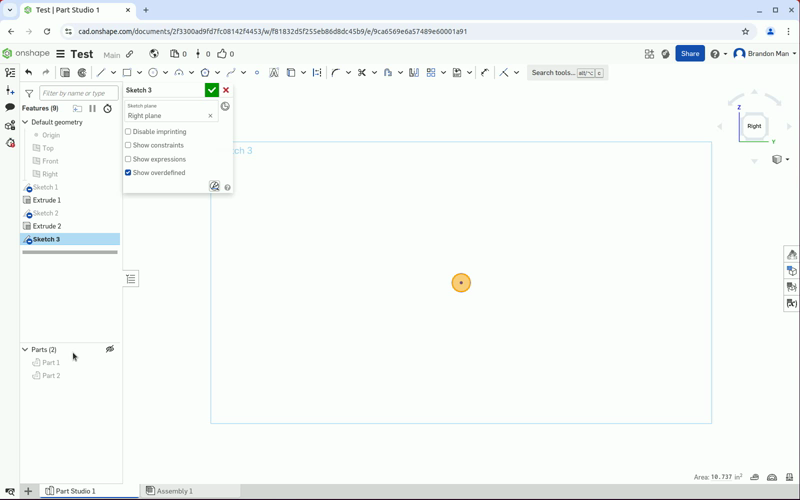
key(shift+e)
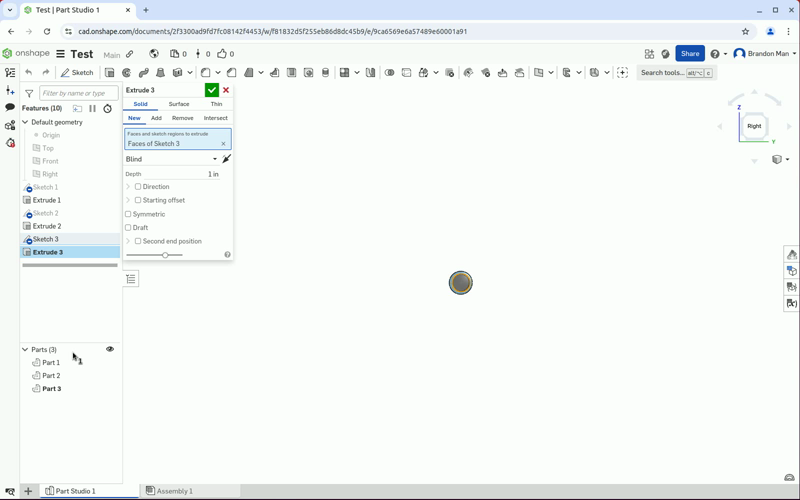
mouse_move(143, 106)
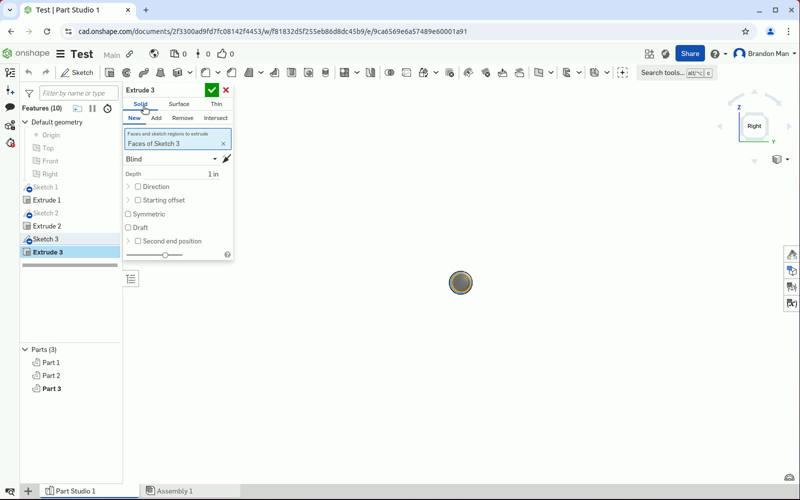
click(143, 106)
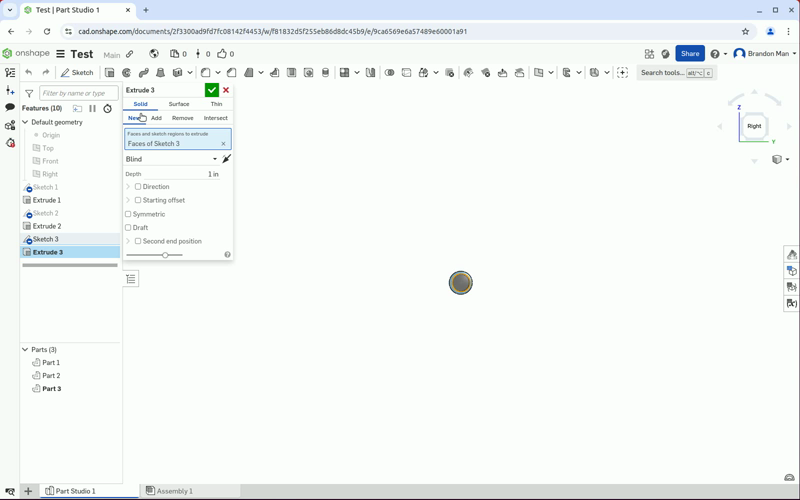
mouse_move(137, 120)
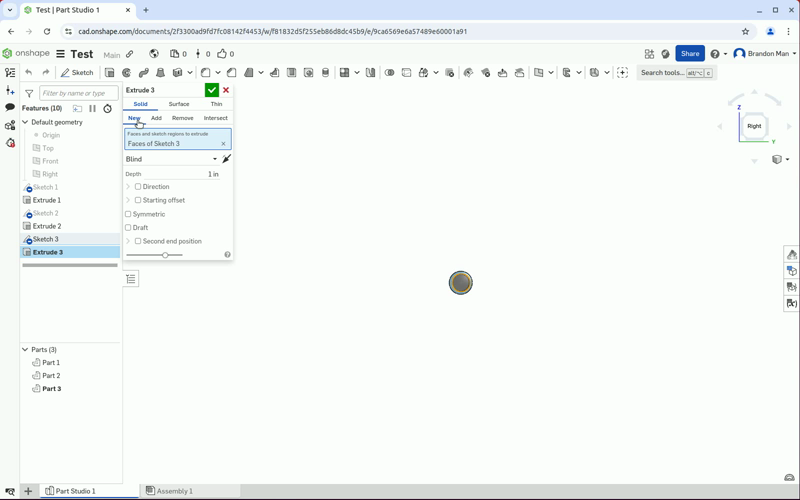
click(137, 120)
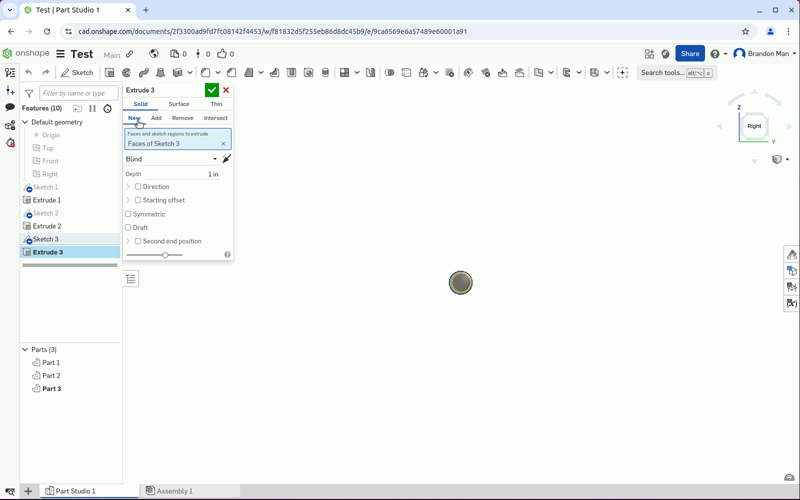
key(tab, 4)
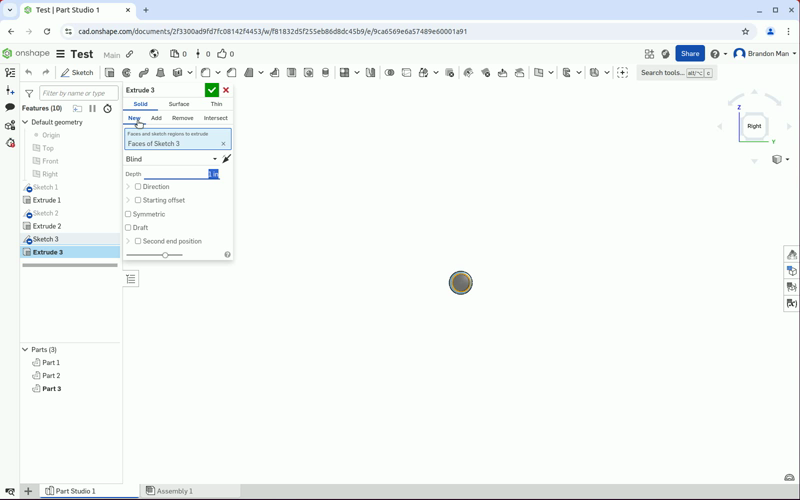
text(-23.108)
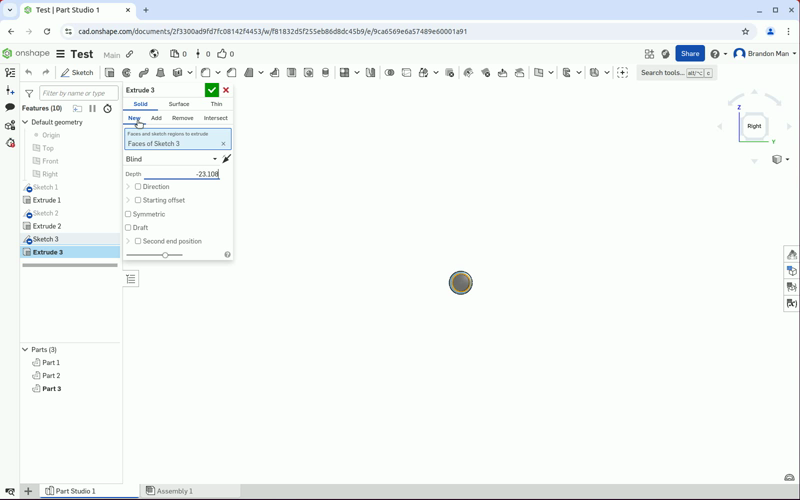
key(enter)
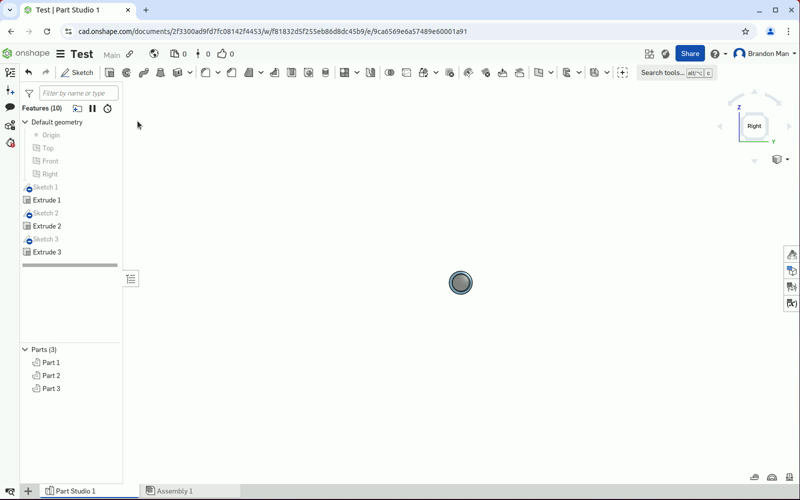
key(shift+h)
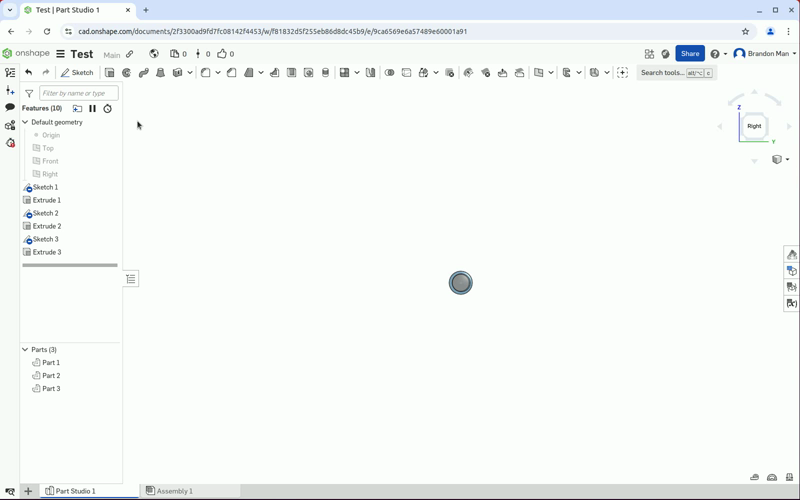
key(shift+h)
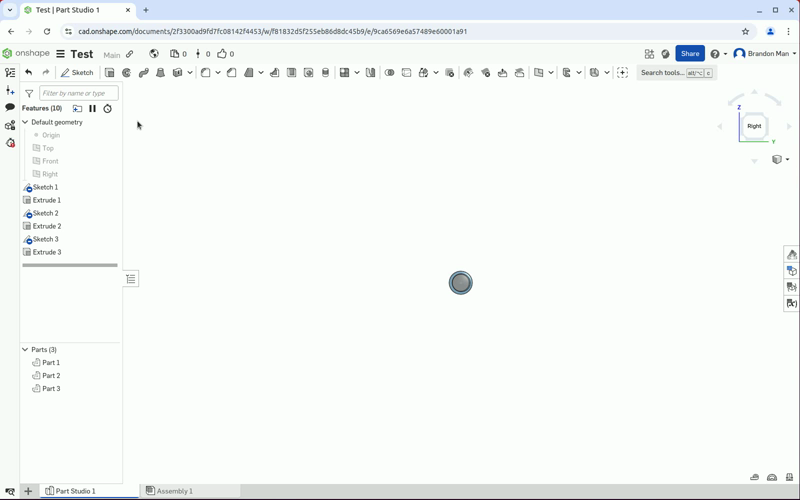
key(shift+7)
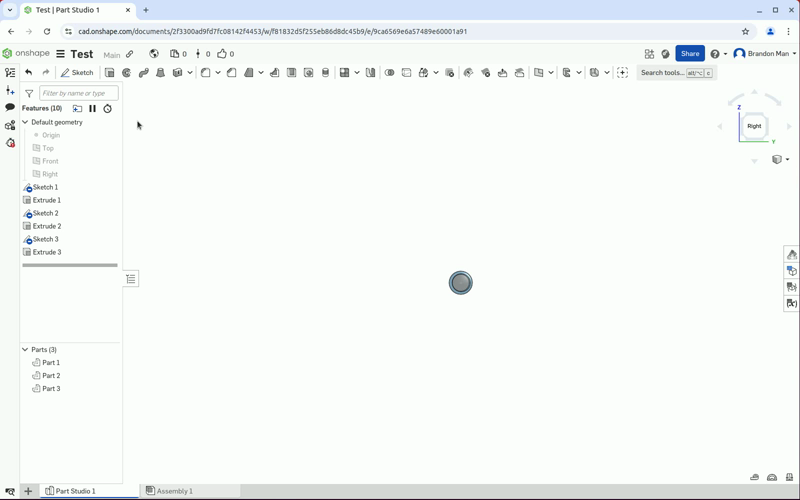
key(right, 2)
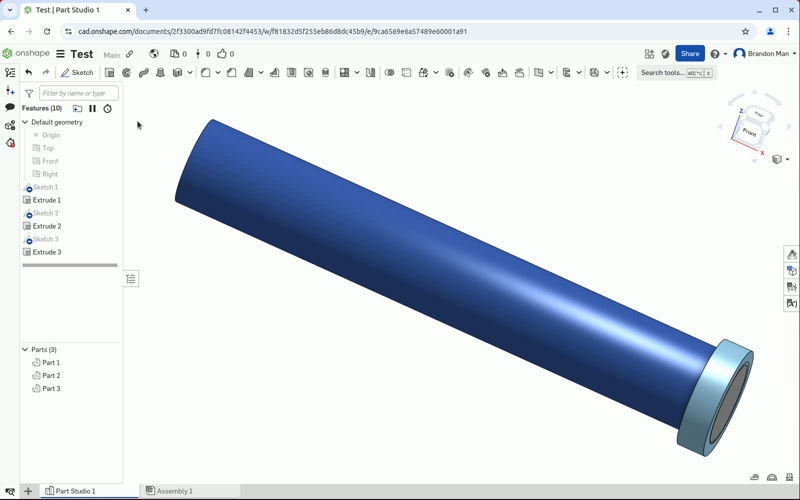
key(down, 2)
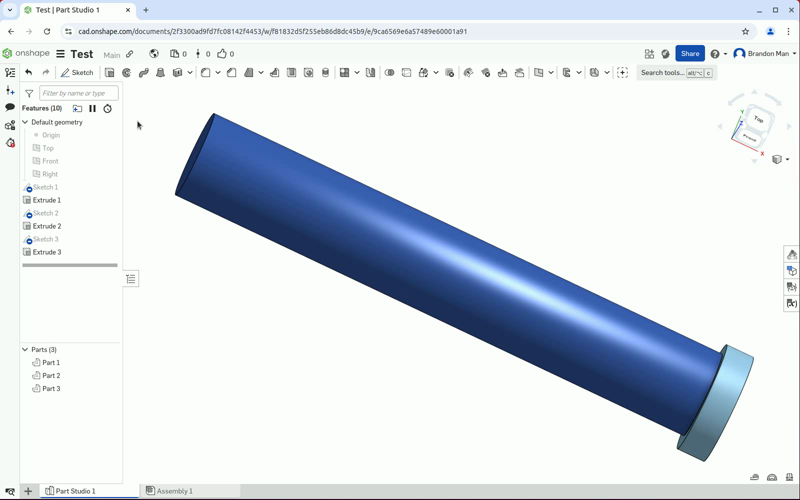
key(up, 2)
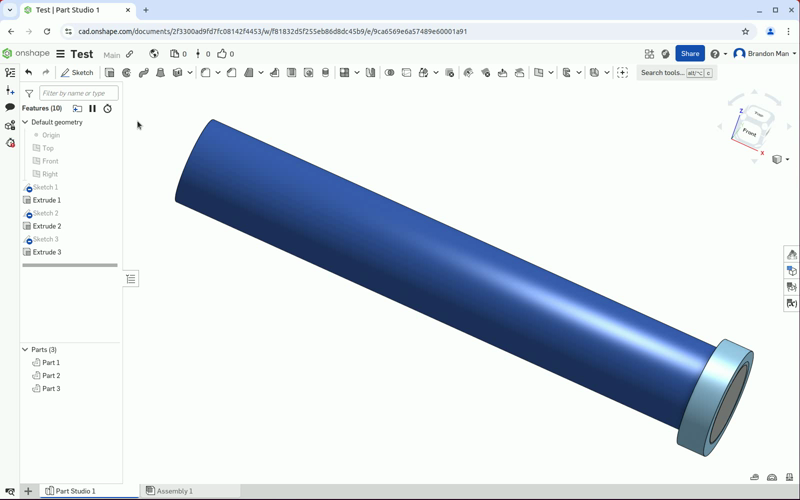
key(left, 2)
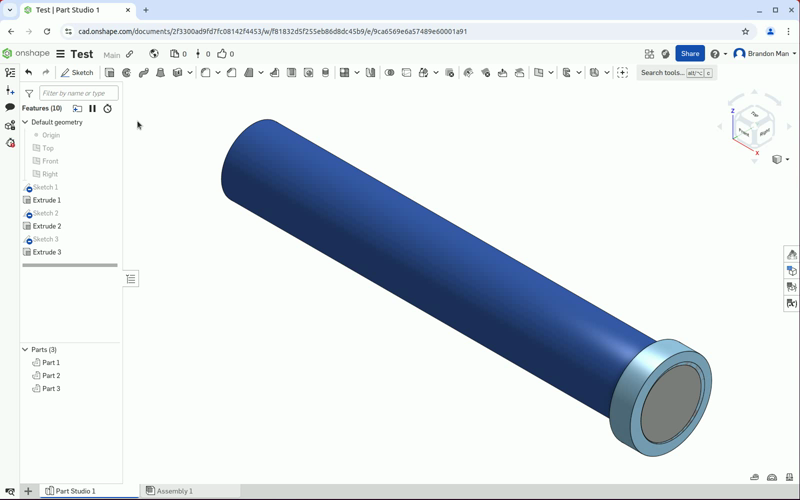
mouse_move(73, 189)
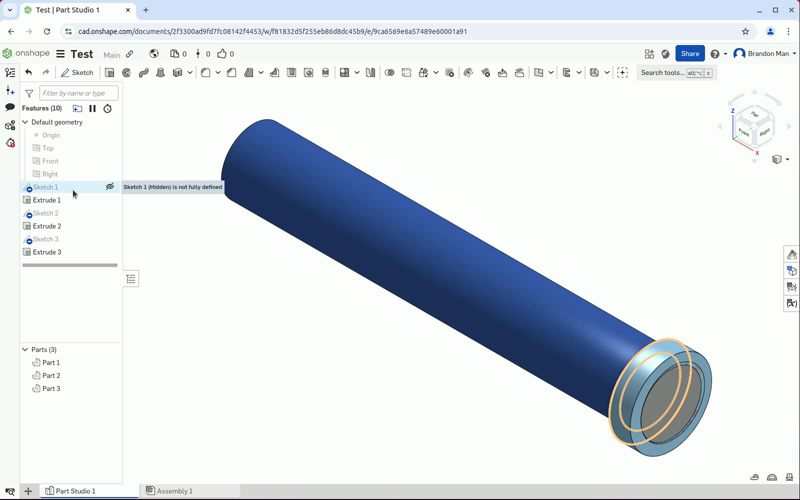
click(73, 189)